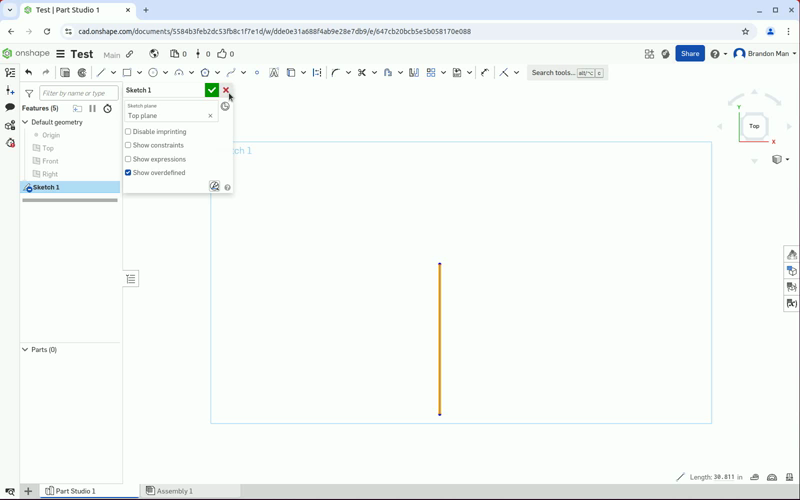
key(shift+h)
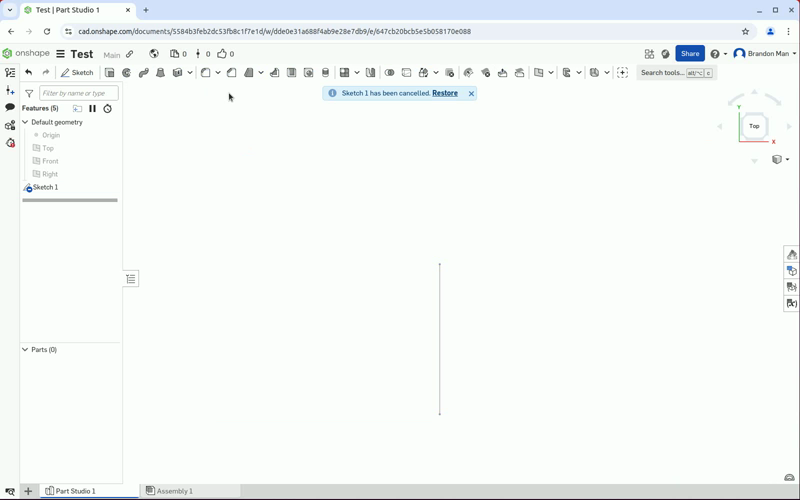
key(shift+s)
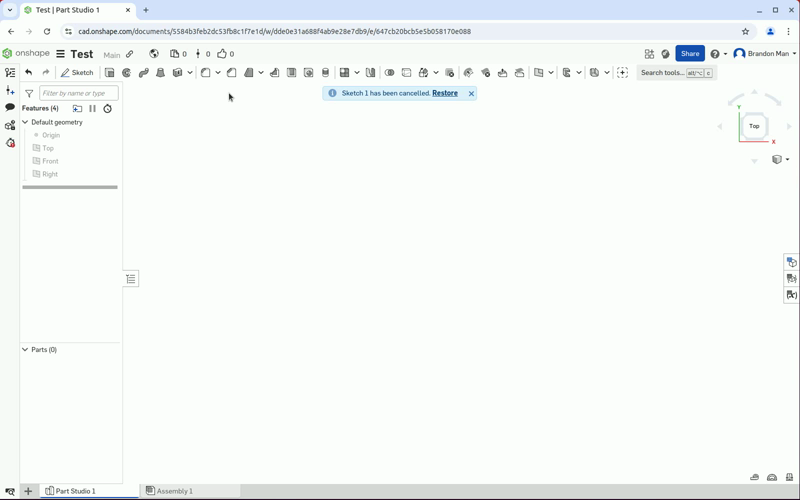
mouse_move(73, 150)
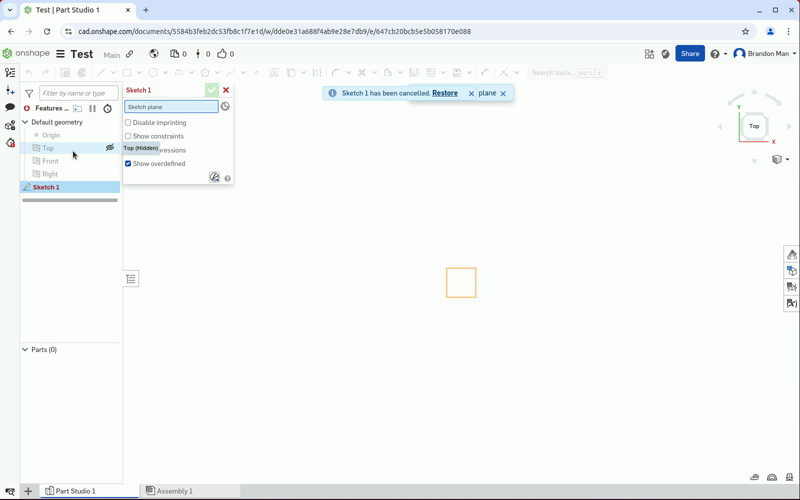
click(73, 150)
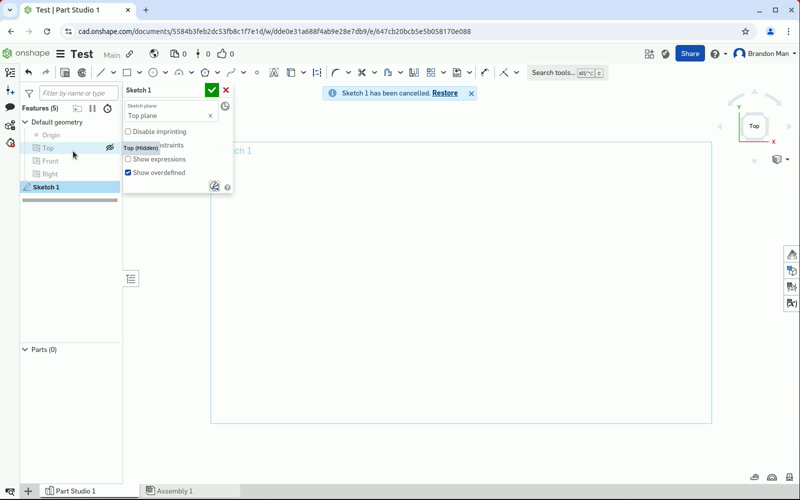
mouse_move(73, 352)
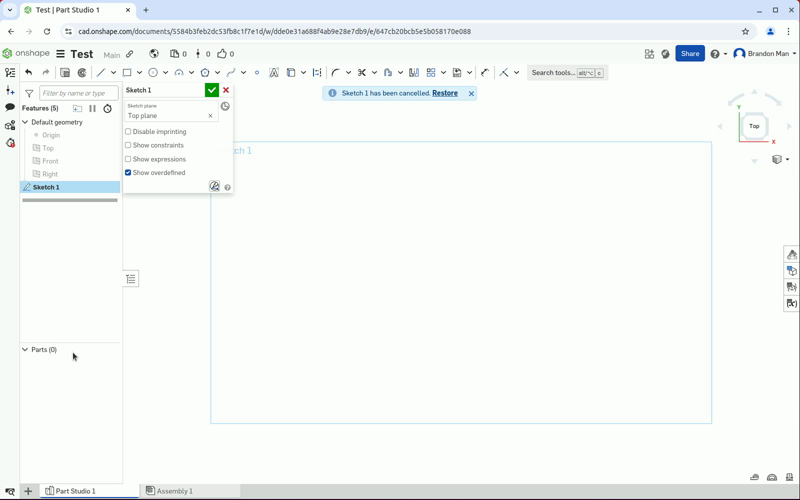
key(y)
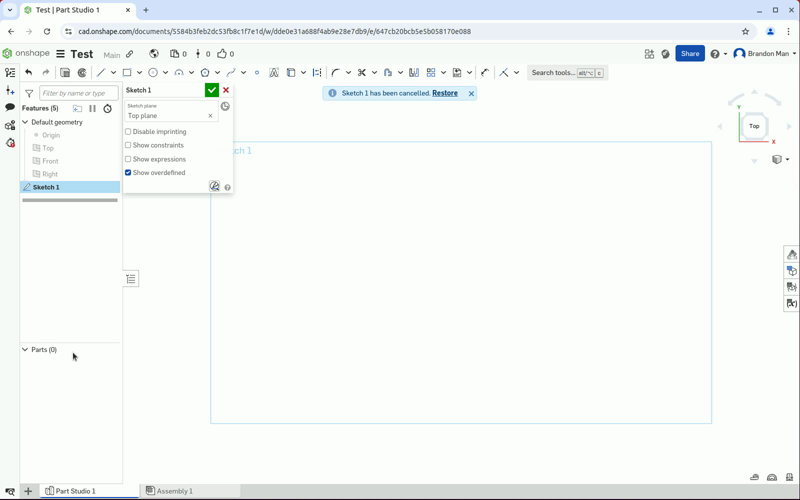
key(l)
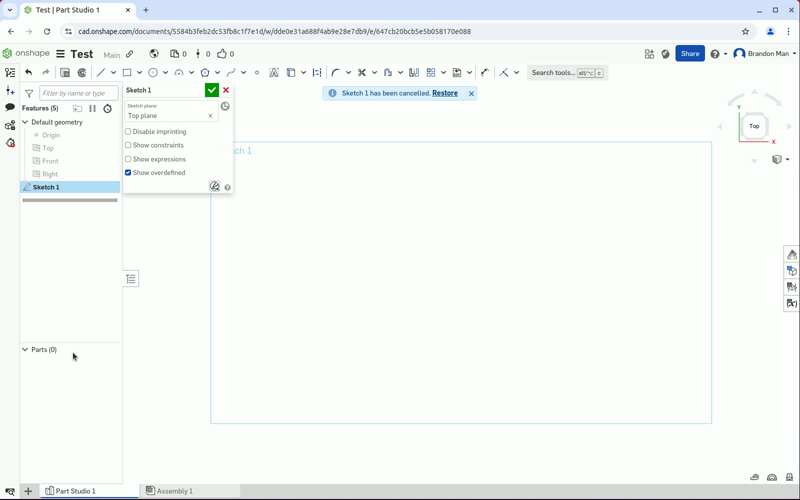
key_down(shift)
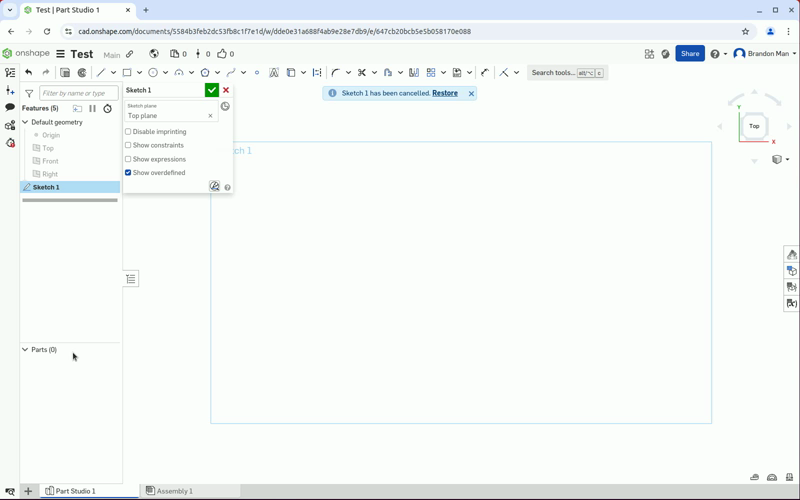
mouse_move(370, 351)
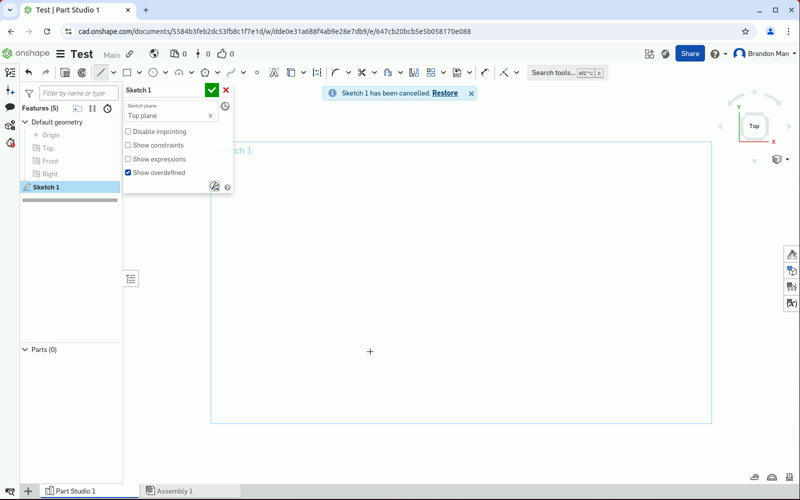
click(370, 351)
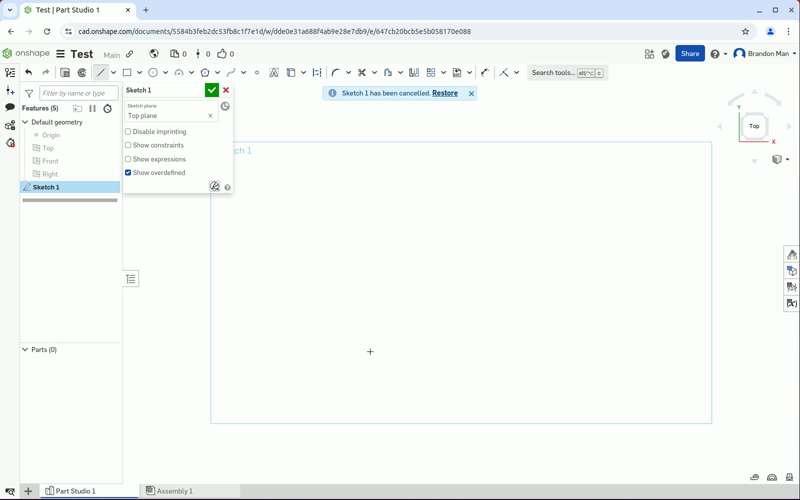
key_up(shift)
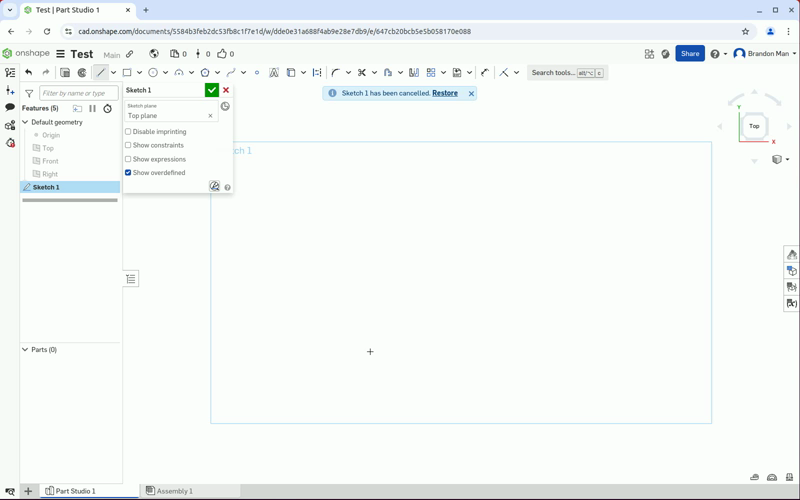
key_down(shift)
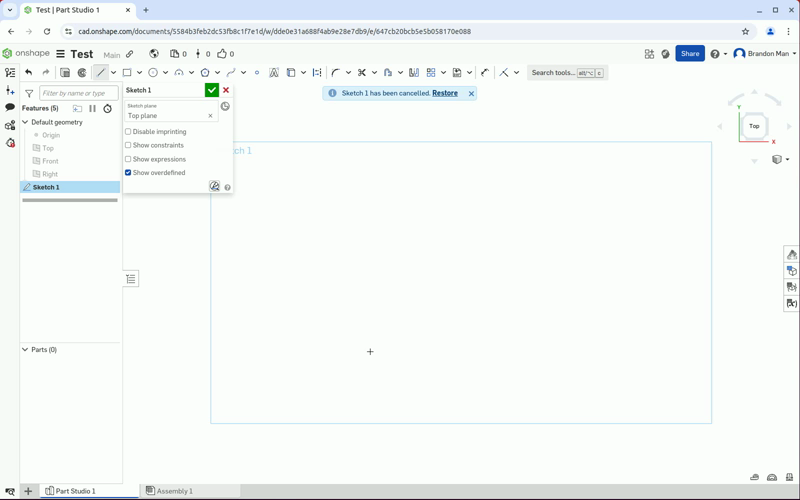
mouse_move(550, 351)
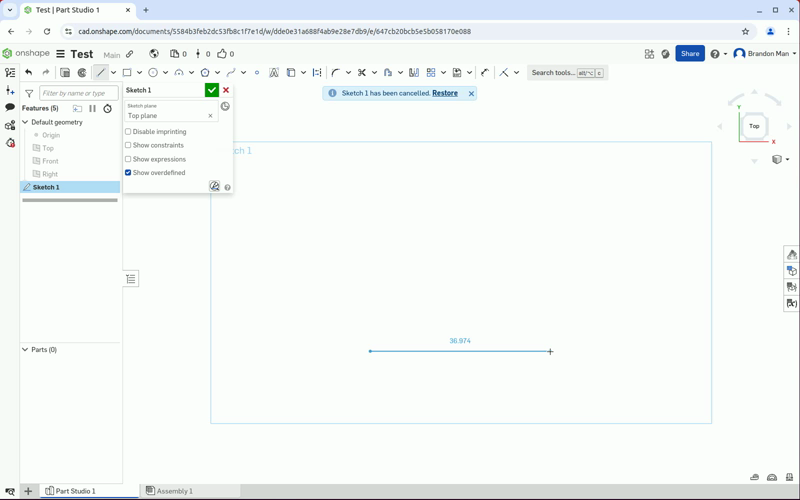
click(550, 351)
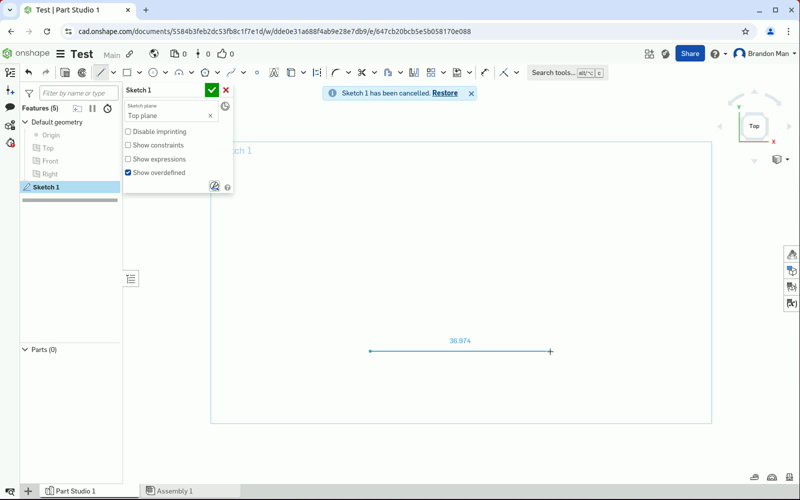
key_up(shift)
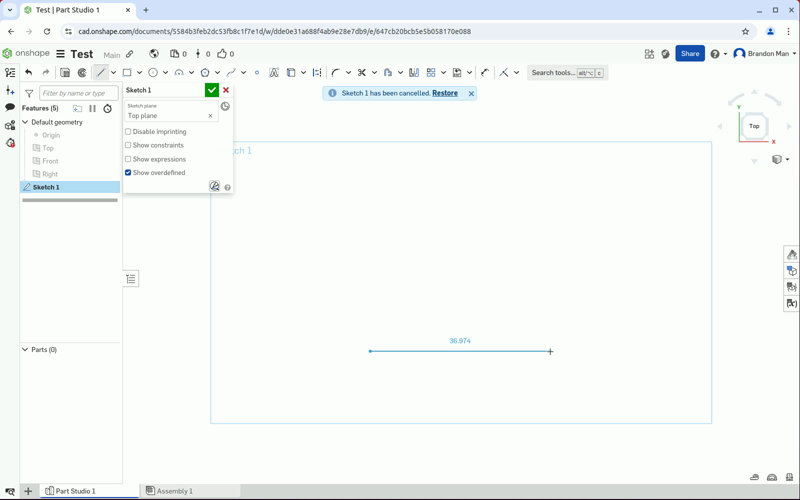
key_down(shift)
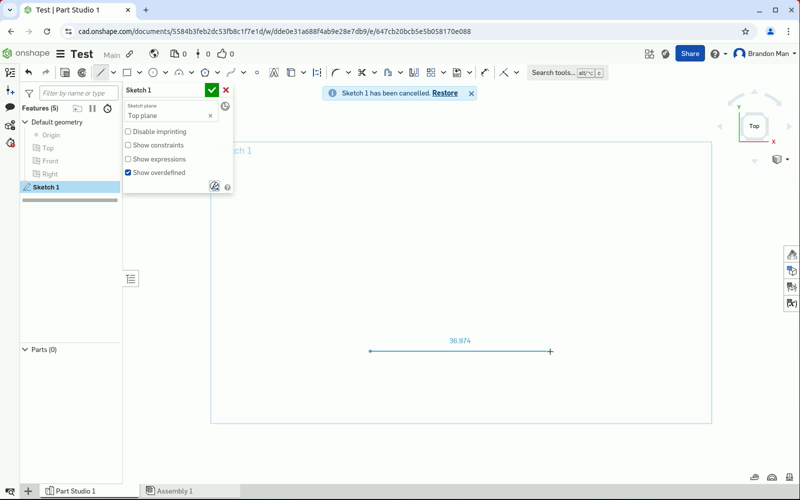
mouse_move(550, 216)
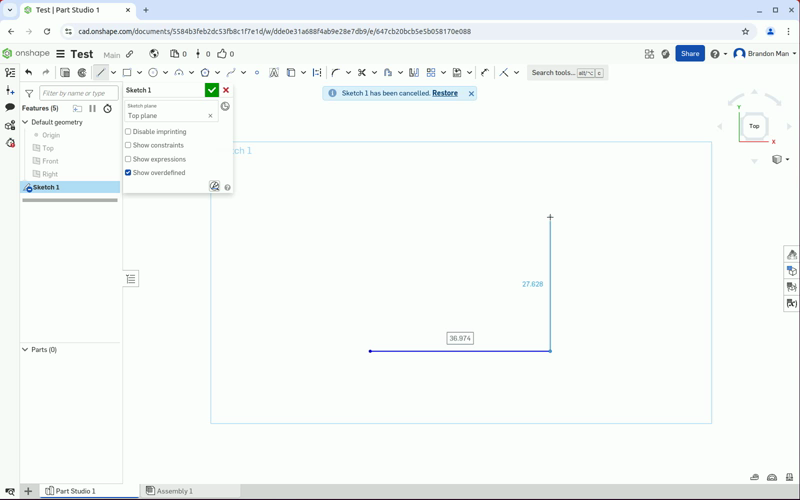
click(550, 216)
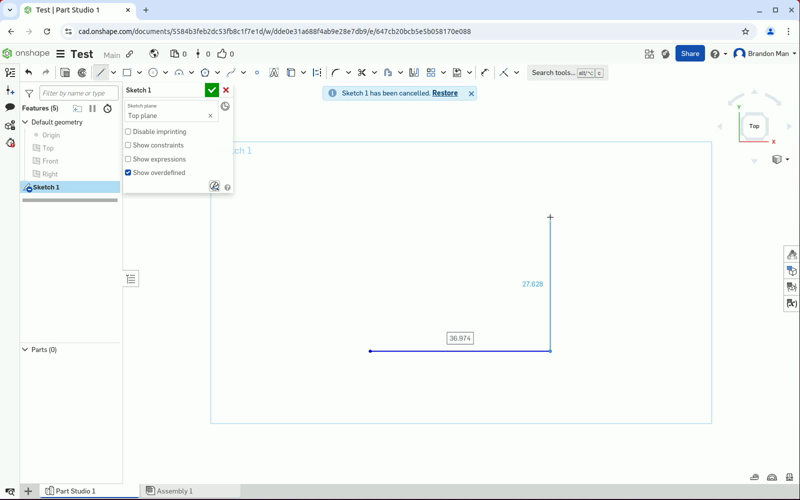
key_up(shift)
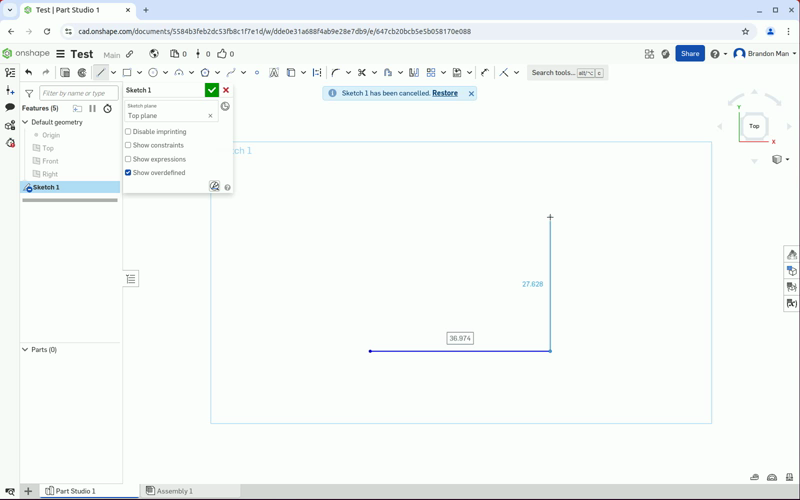
key_down(shift)
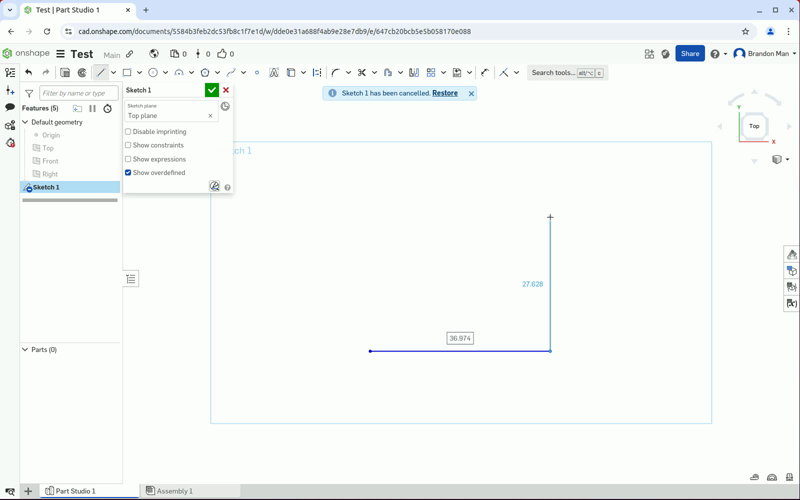
mouse_move(370, 216)
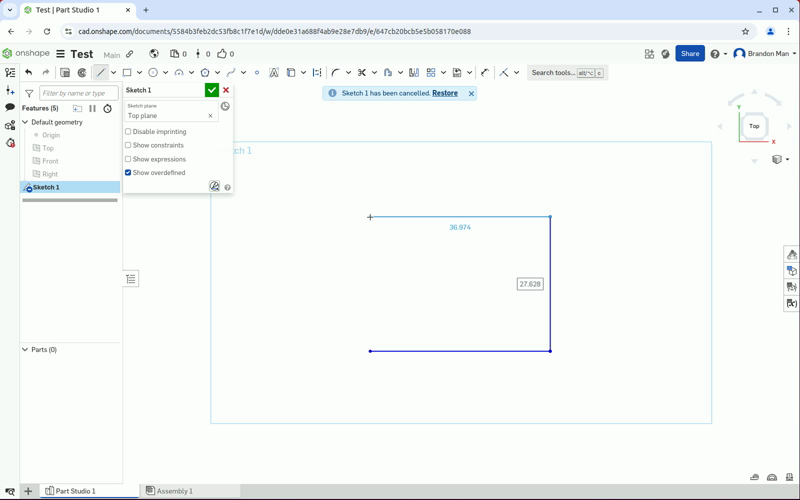
click(370, 216)
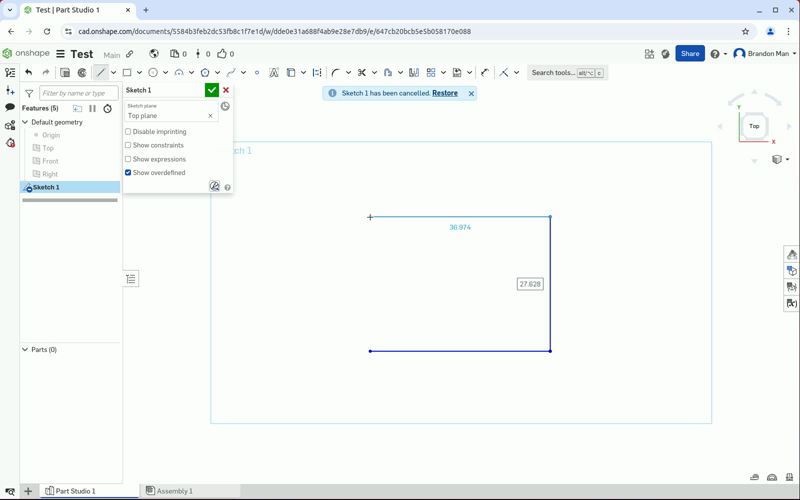
key_up(shift)
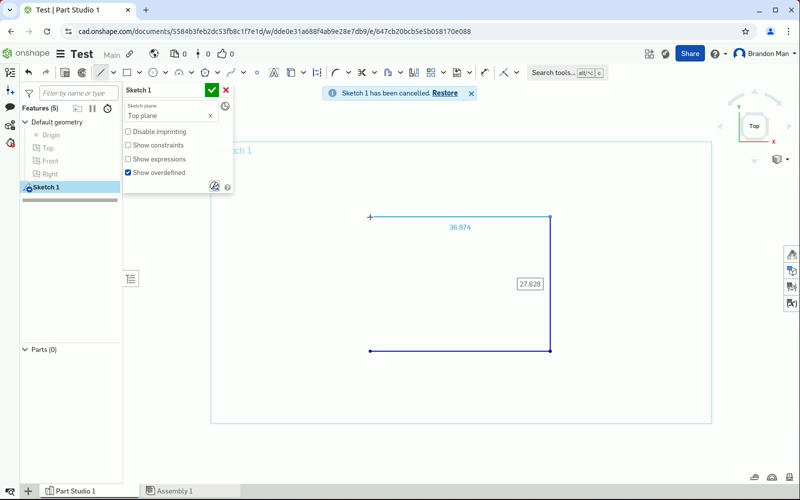
key_down(shift)
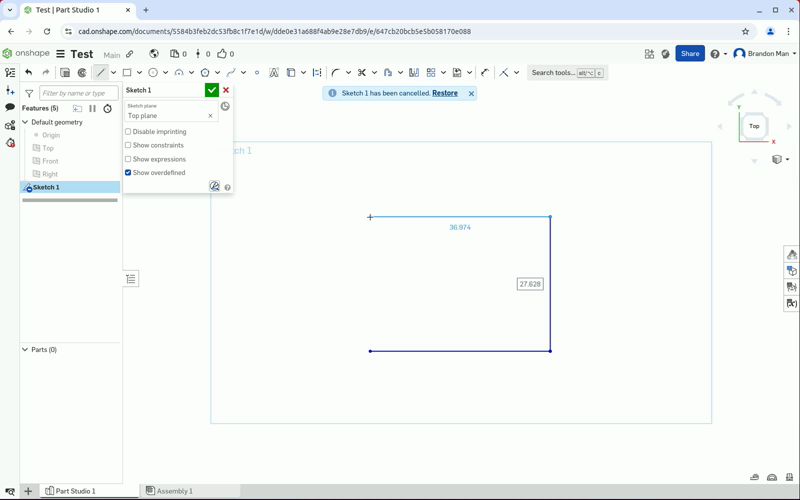
mouse_move(370, 351)
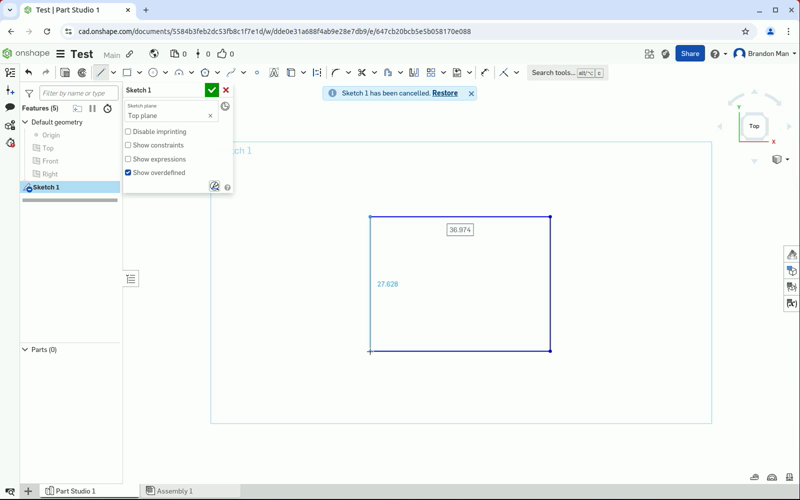
key_up(shift)
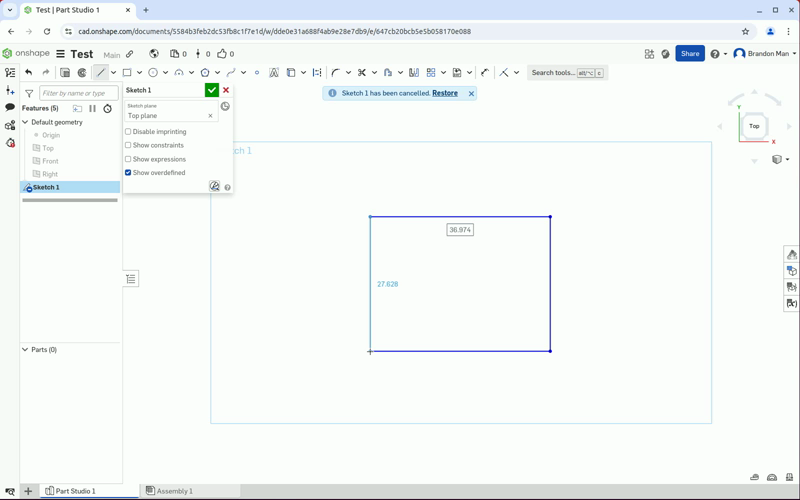
click(370, 351)
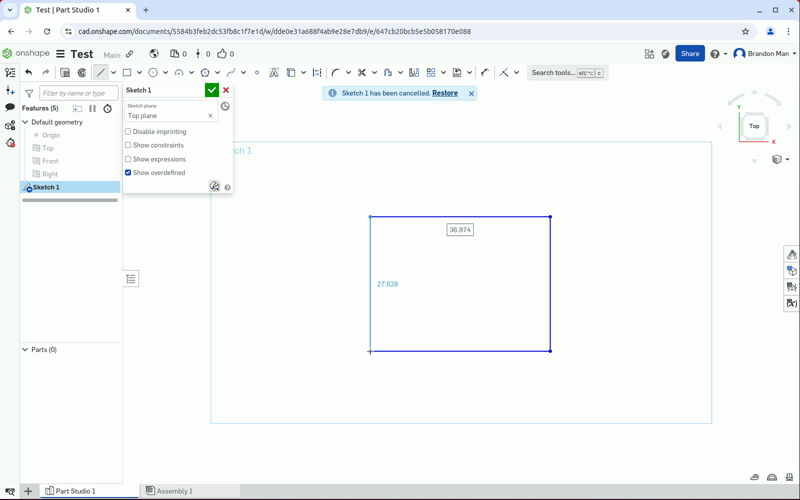
key(esc)
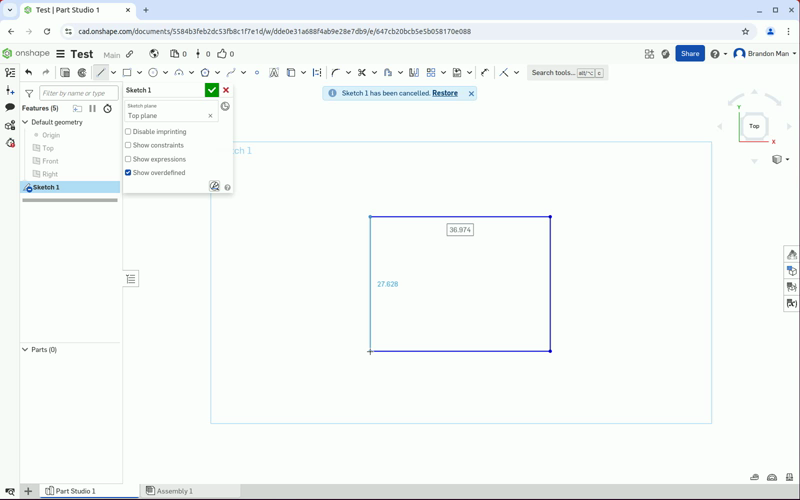
mouse_move(417, 323)
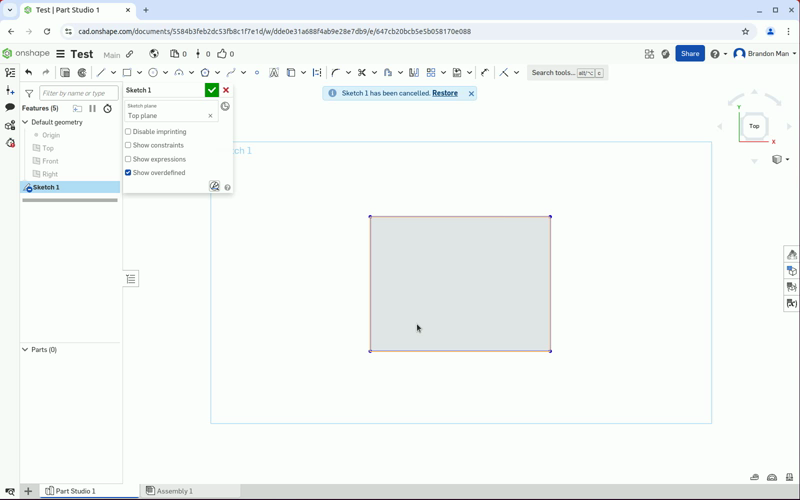
click(417, 323)
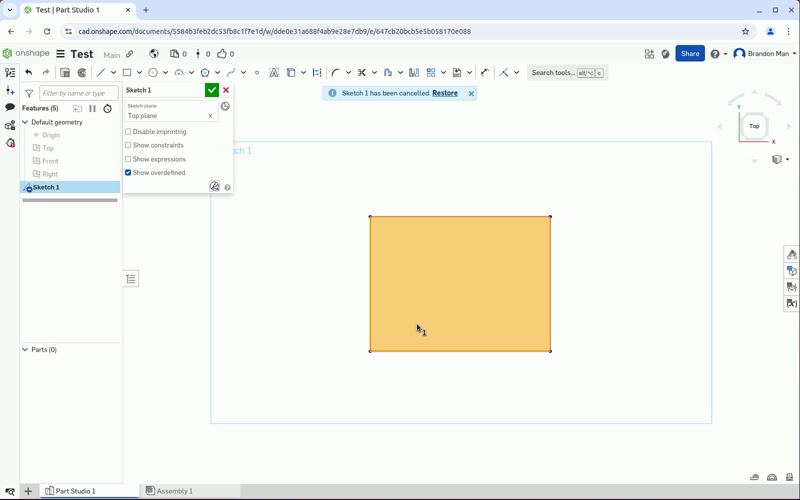
mouse_move(73, 352)
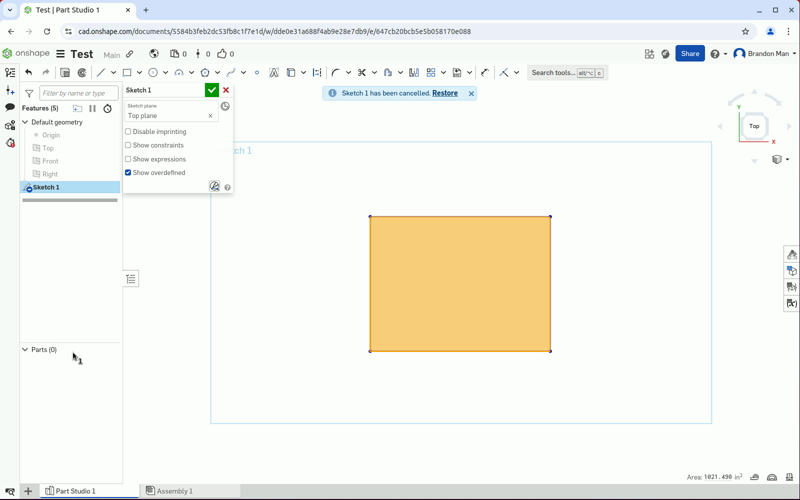
key(shift+y)
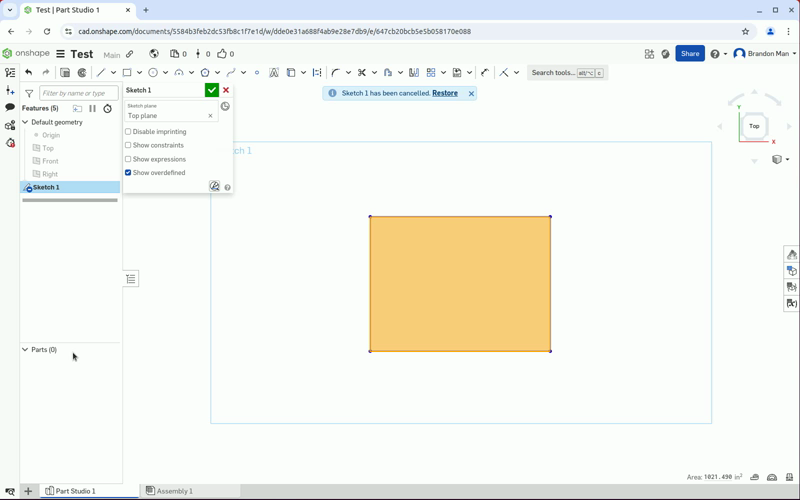
key(shift+e)
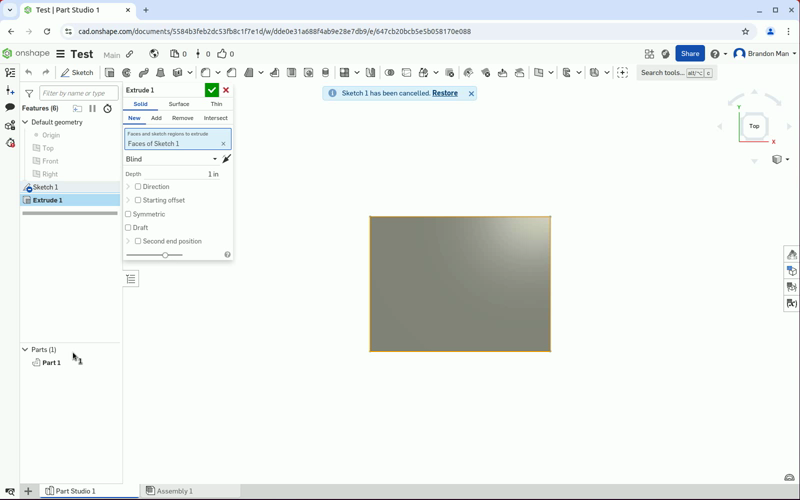
mouse_move(143, 106)
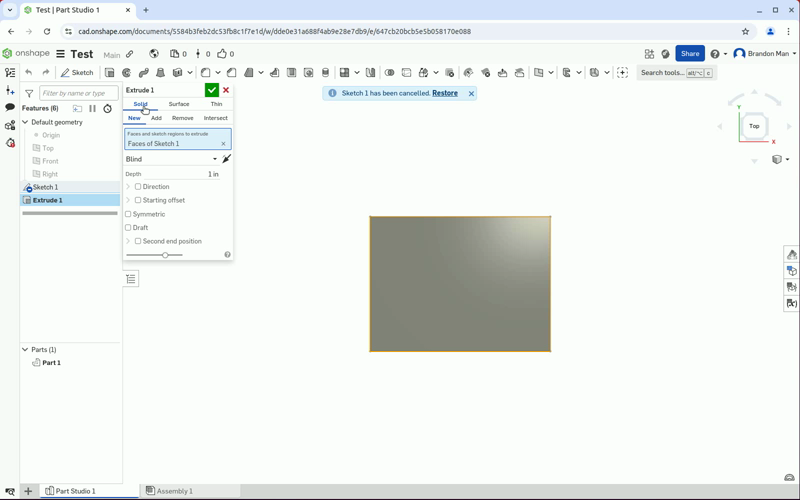
click(143, 106)
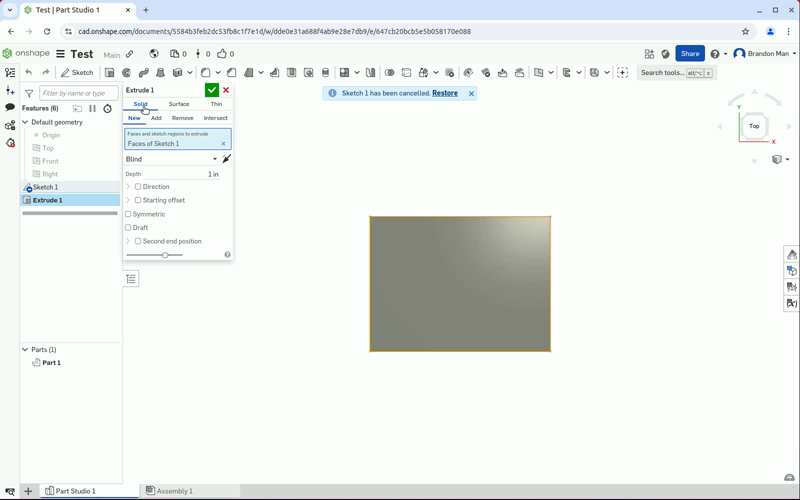
mouse_move(137, 120)
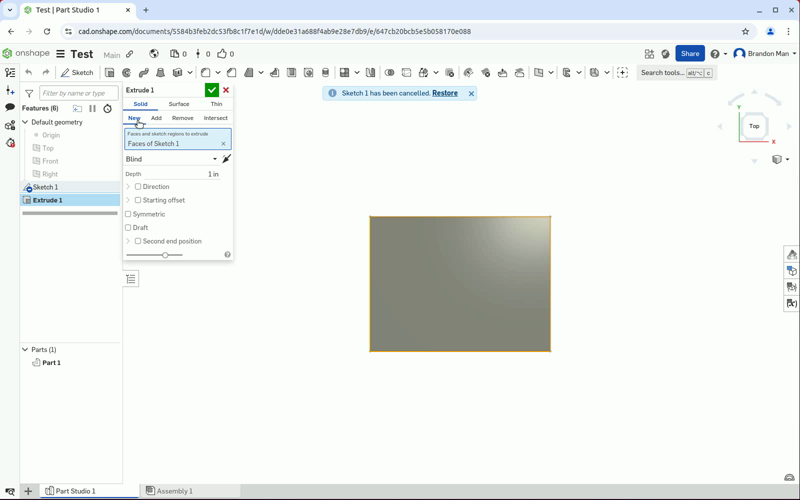
click(137, 120)
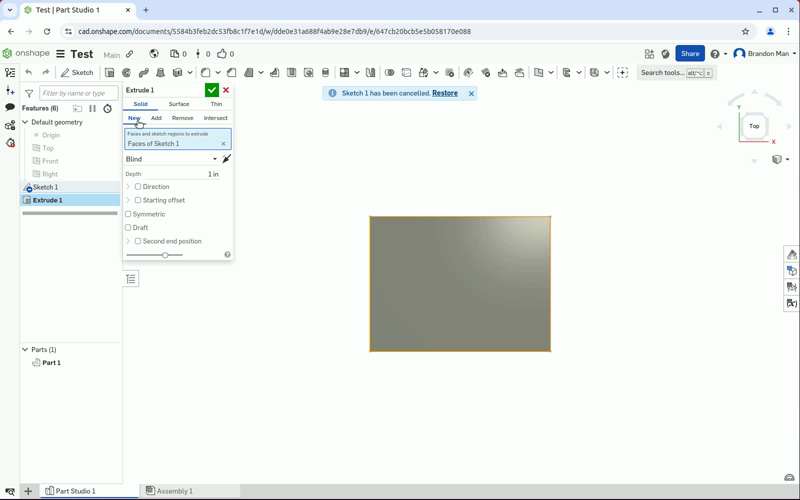
key(tab, 4)
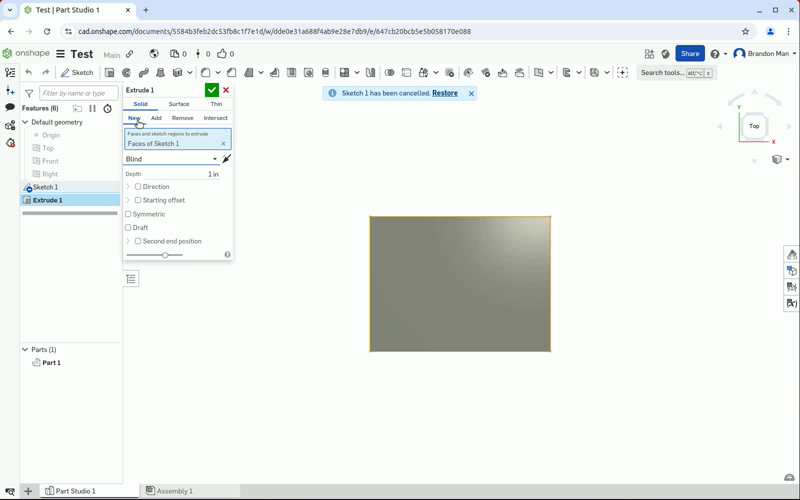
text(23.108)
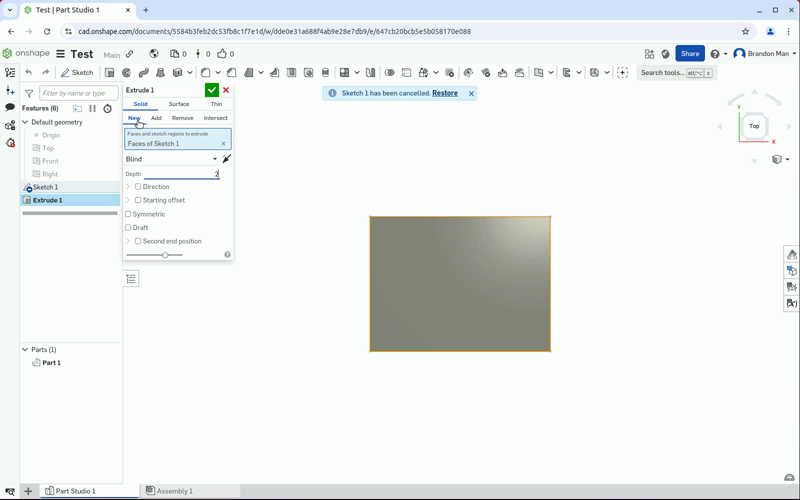
key(enter)
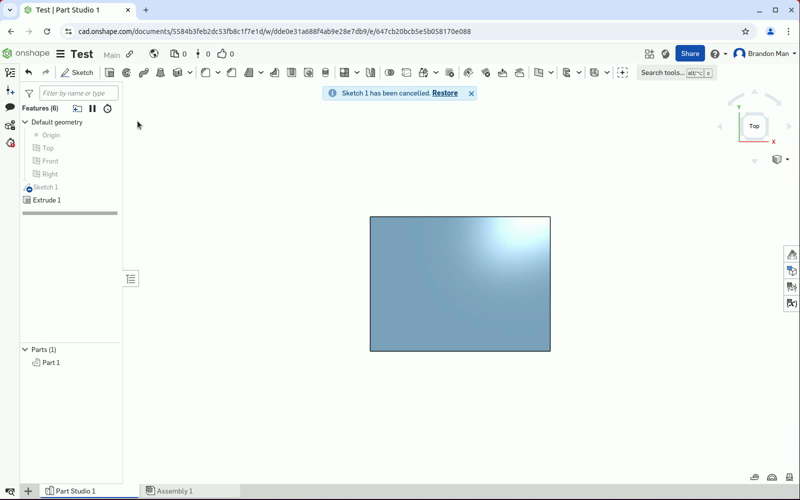
key(shift+h)
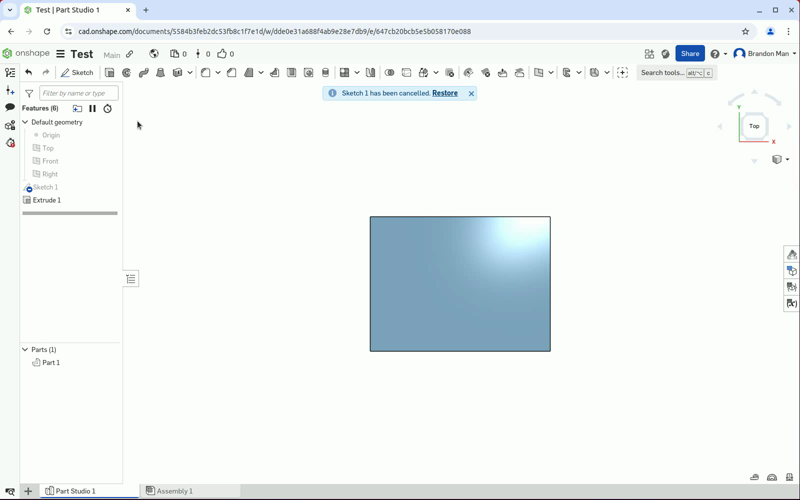
key(shift+h)
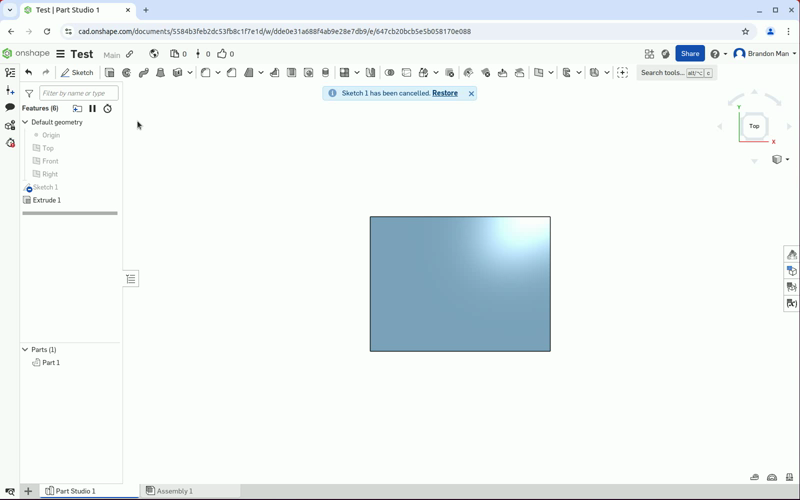
mouse_move(73, 189)
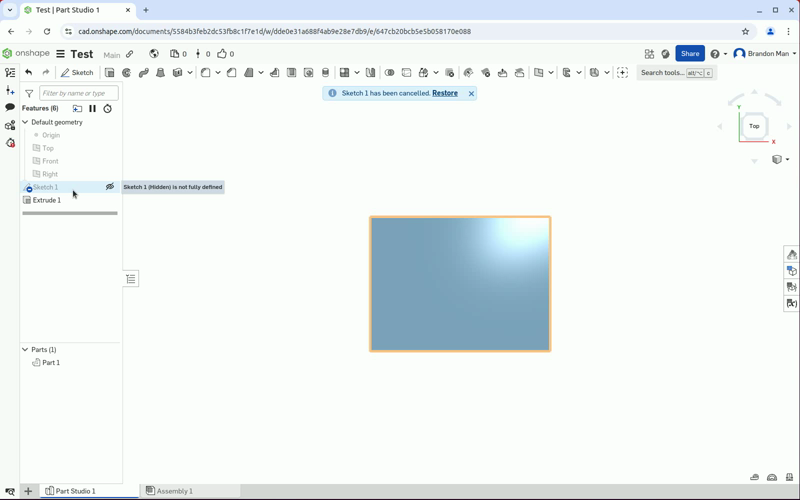
click(73, 189)
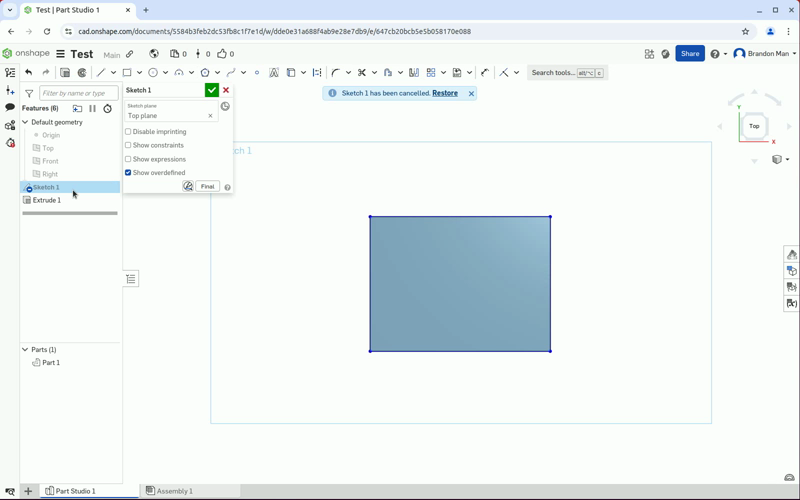
mouse_move(229, 92)
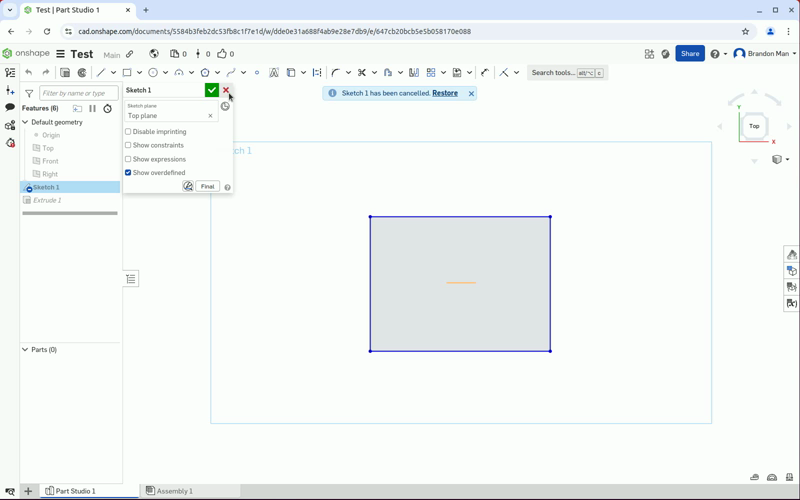
click(229, 92)
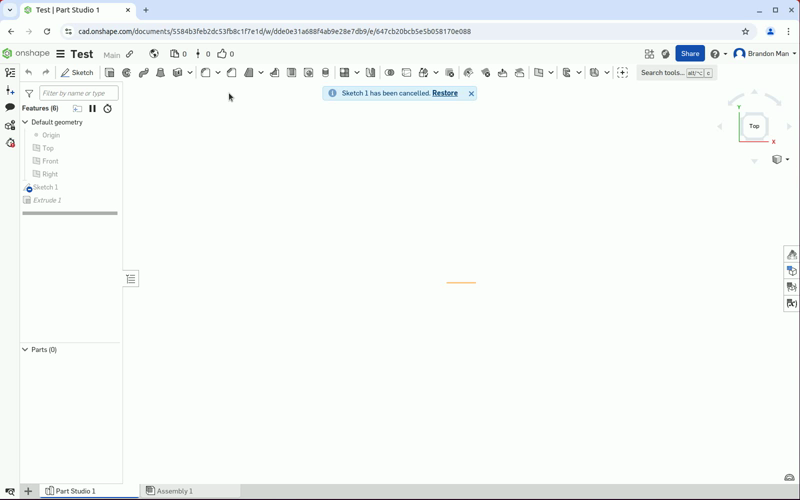
mouse_move(541, 75)
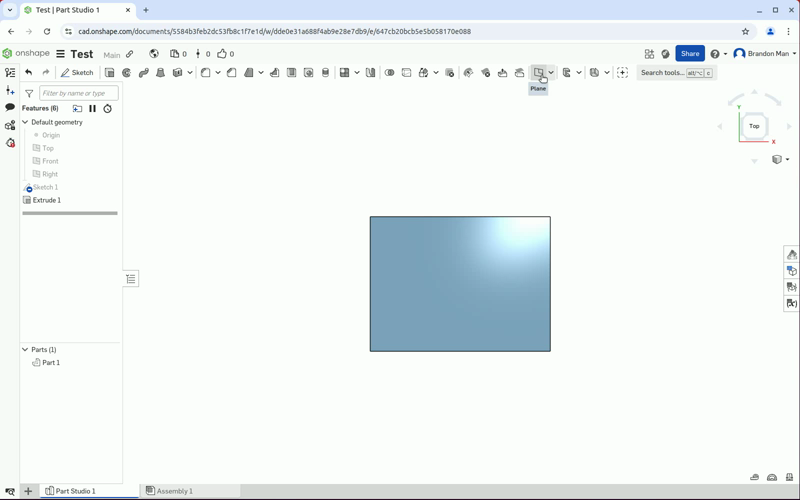
click(541, 75)
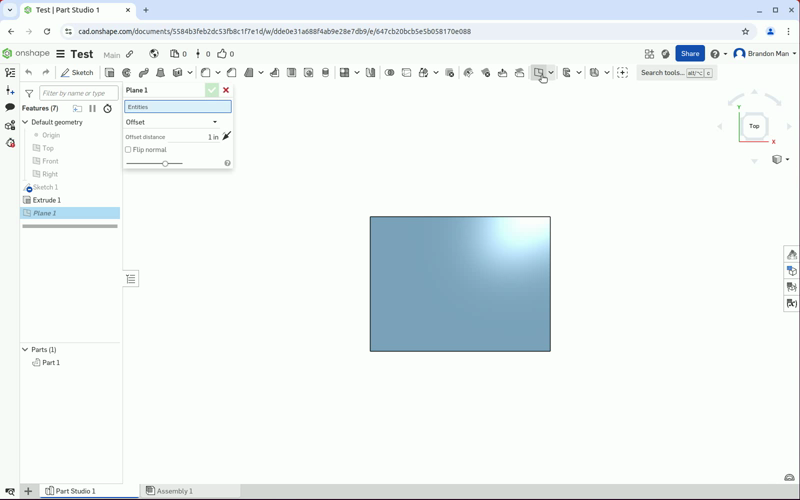
mouse_move(73, 150)
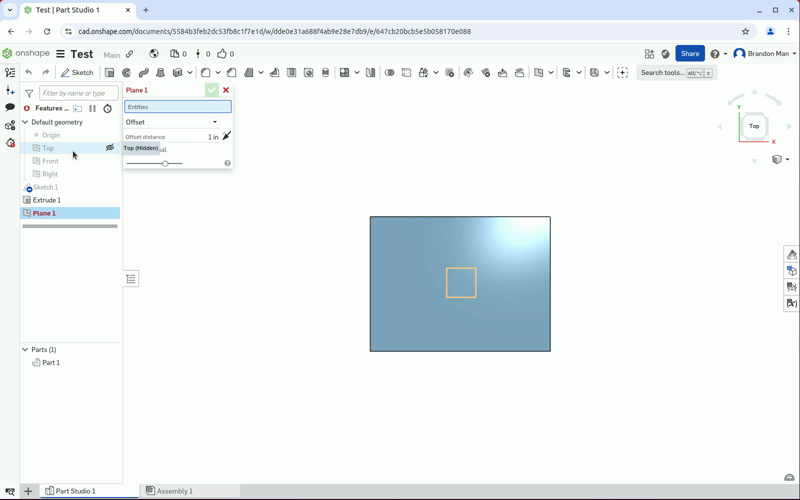
click(73, 150)
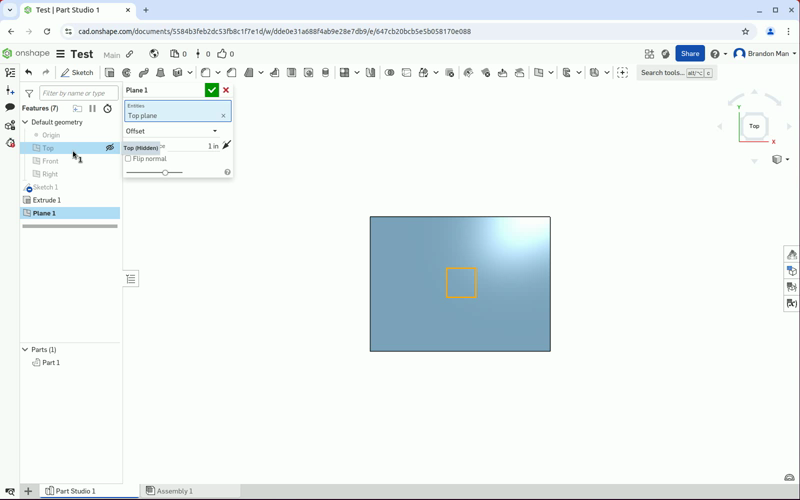
key(tab, 2)
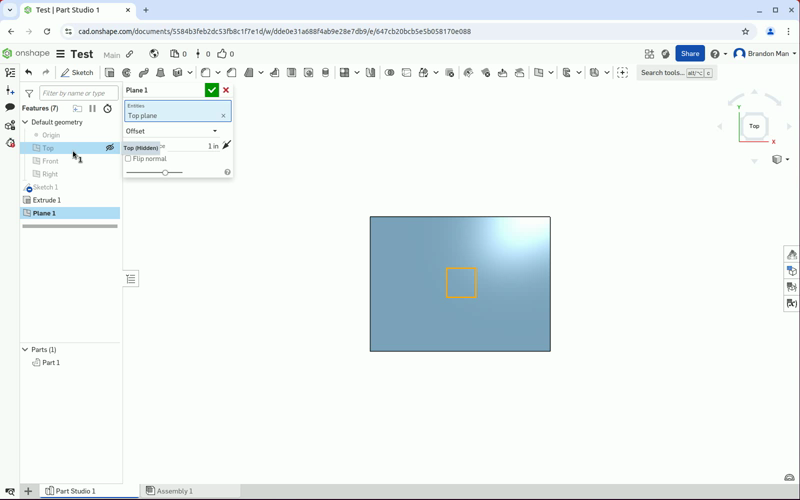
text(23.108)
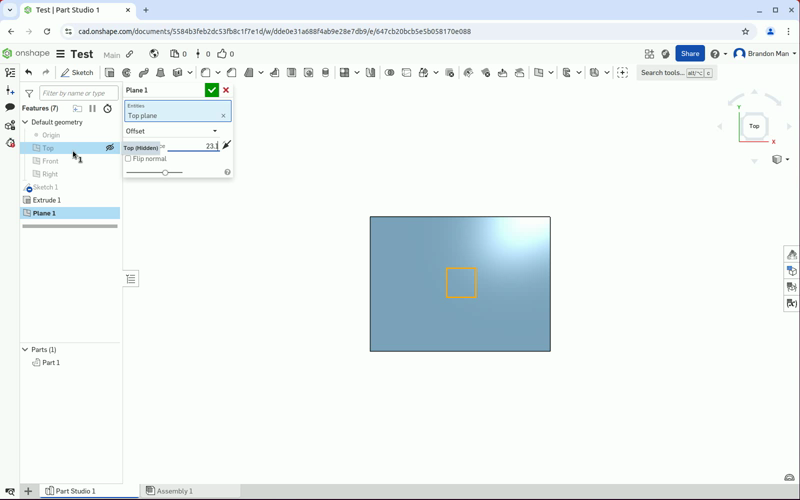
key(enter, 2)
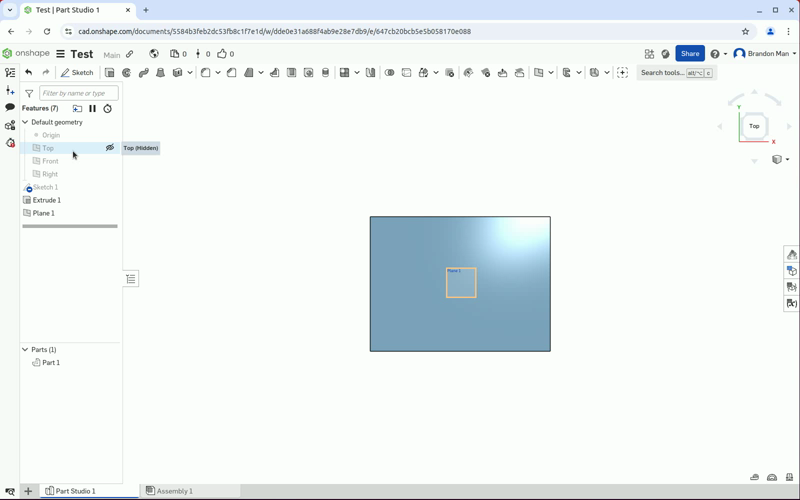
key(shift+s)
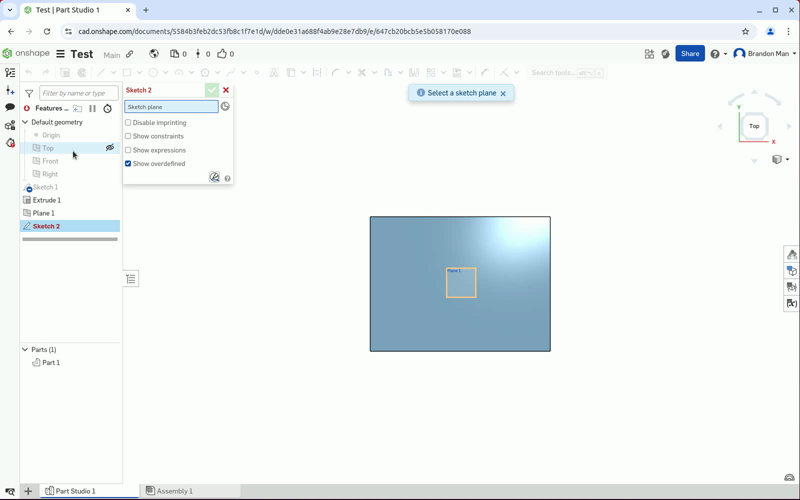
mouse_move(73, 215)
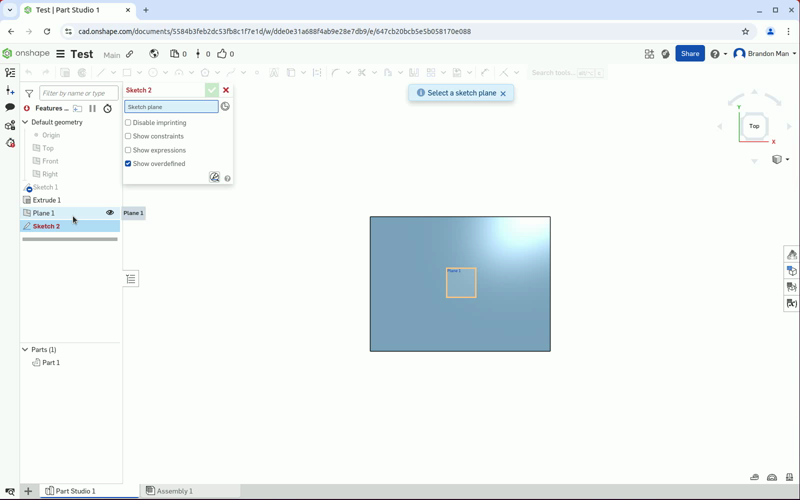
click(73, 215)
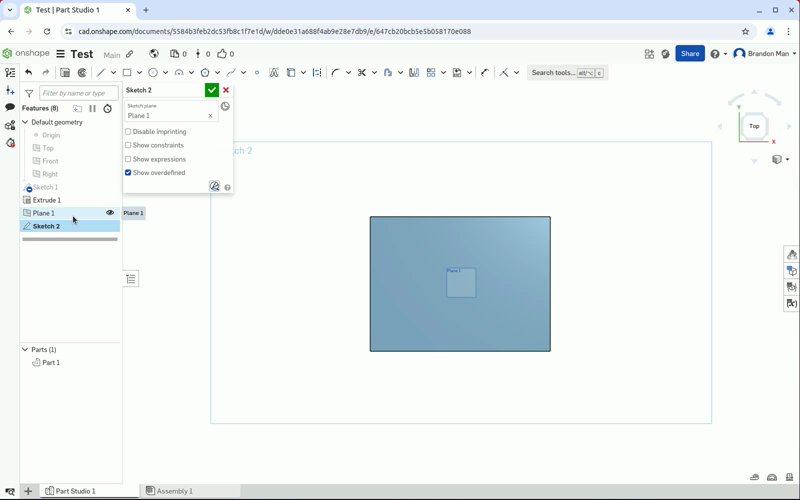
mouse_move(73, 352)
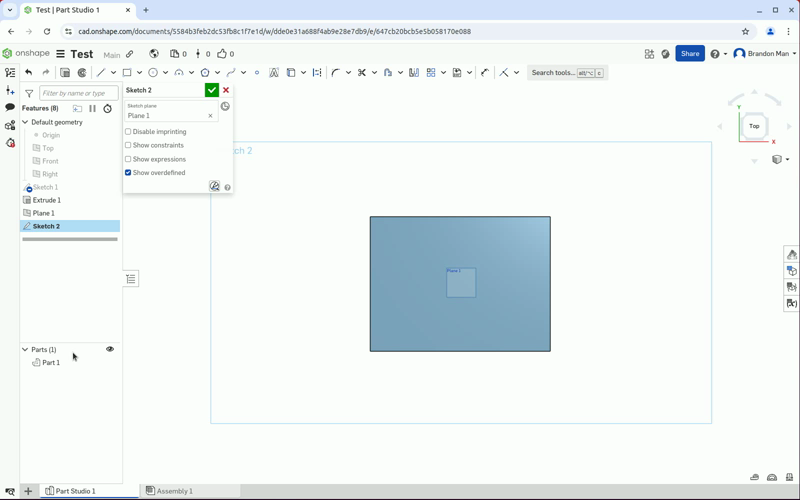
key(y)
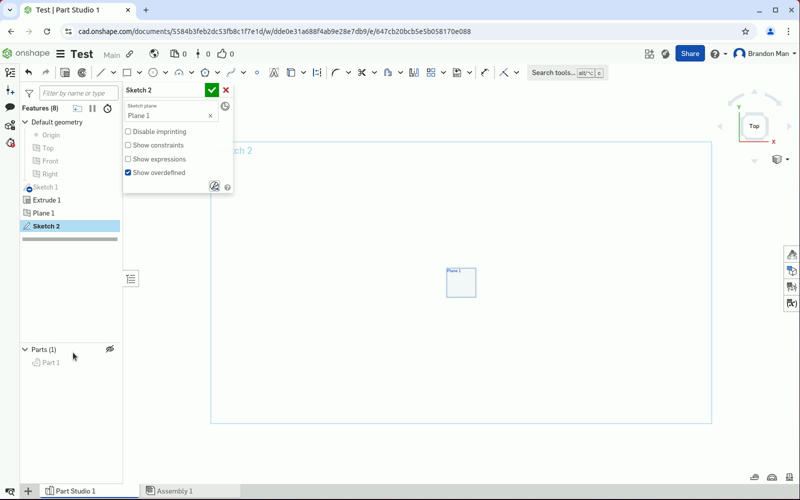
key(c)
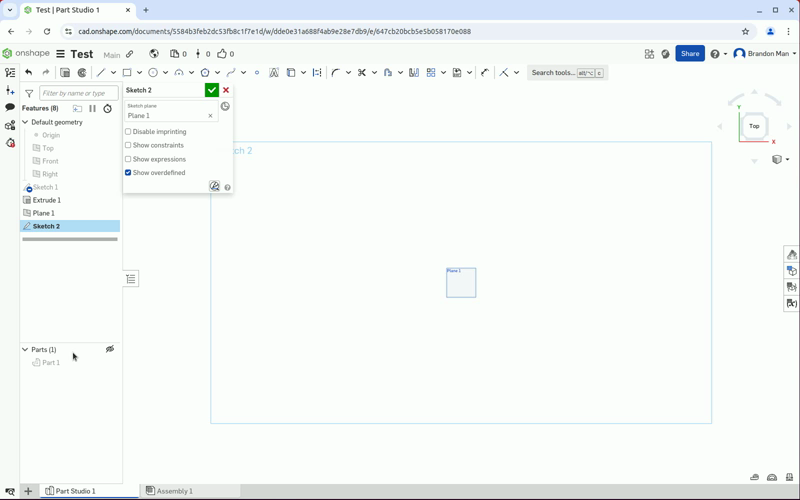
key_down(shift)
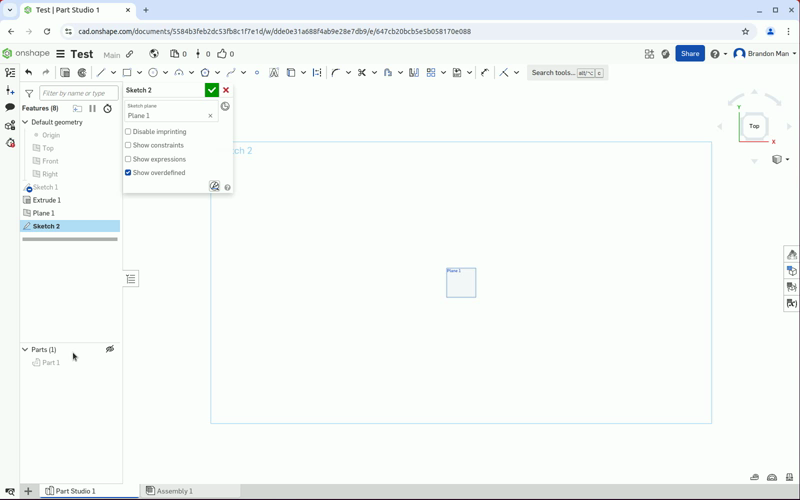
mouse_move(460, 282)
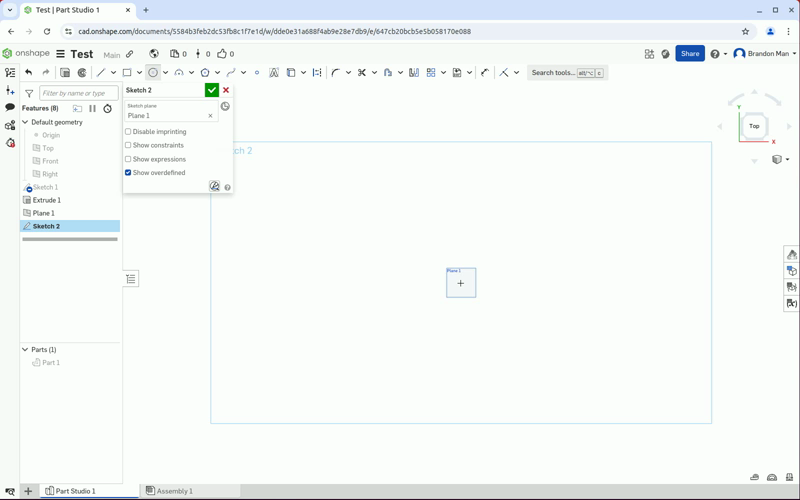
click(460, 282)
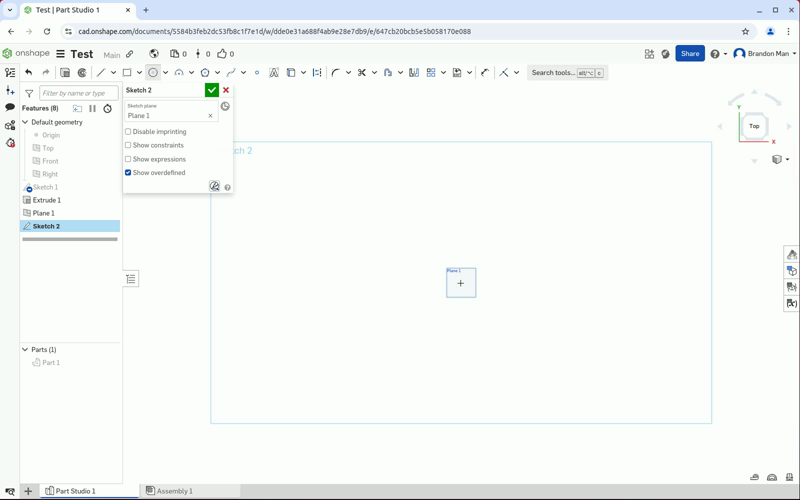
key_up(shift)
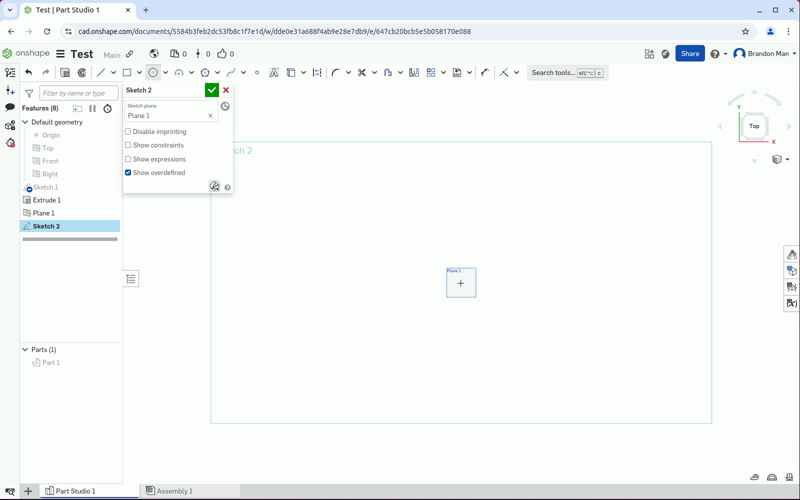
mouse_move(472, 282)
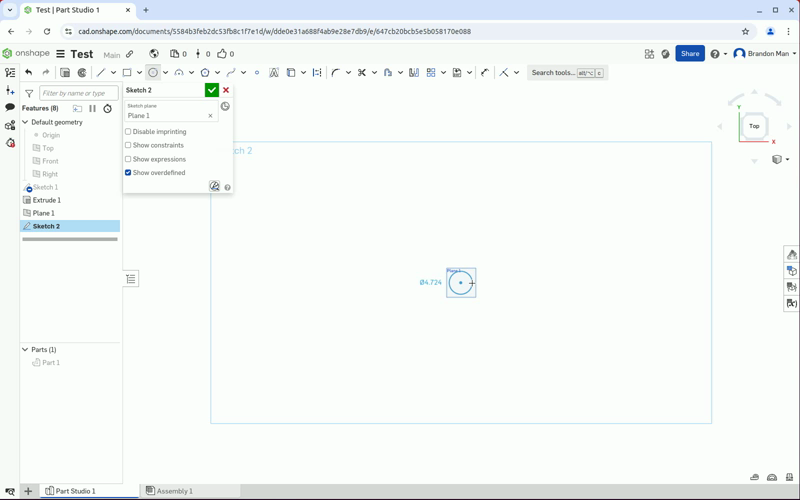
click(472, 282)
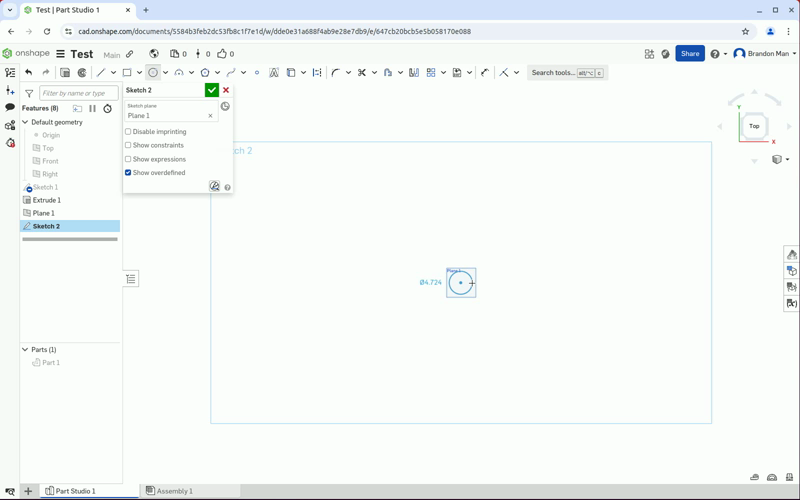
key(esc)
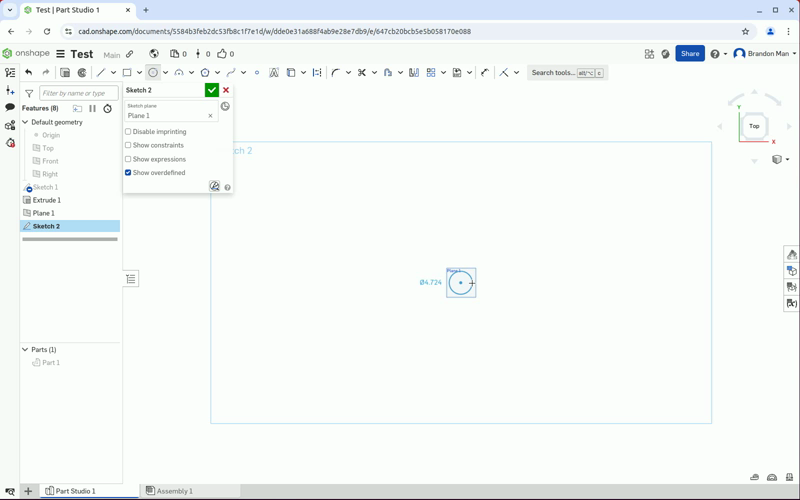
mouse_move(456, 288)
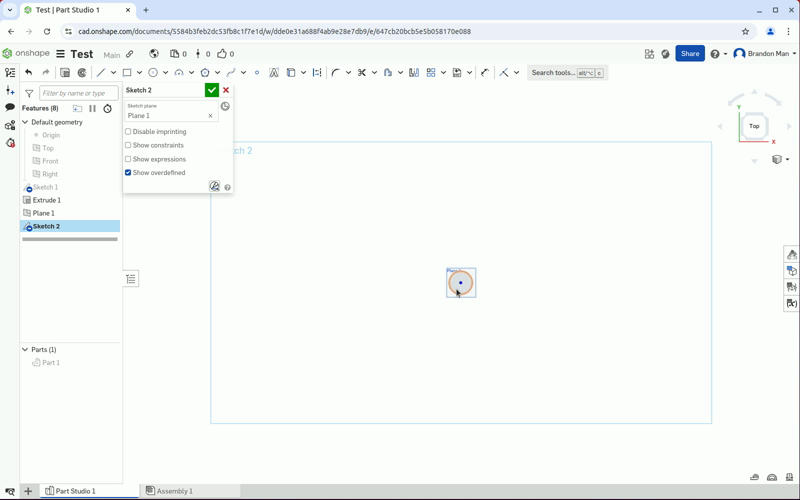
scroll(6)
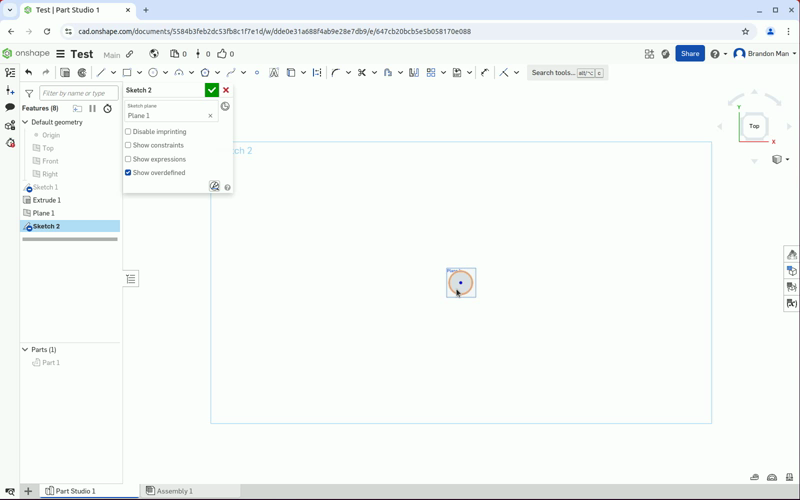
scroll(6)
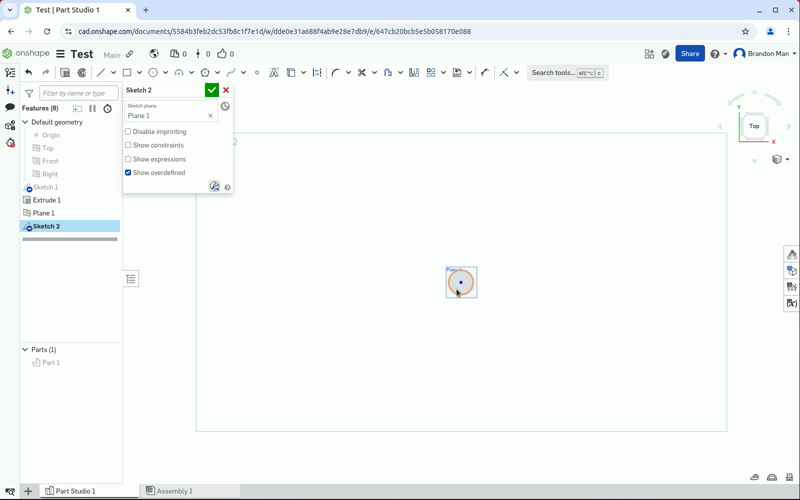
scroll(6)
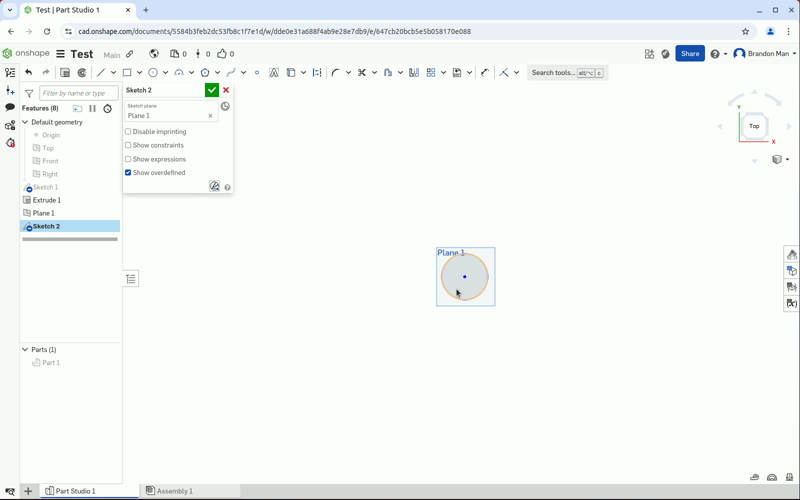
scroll(6)
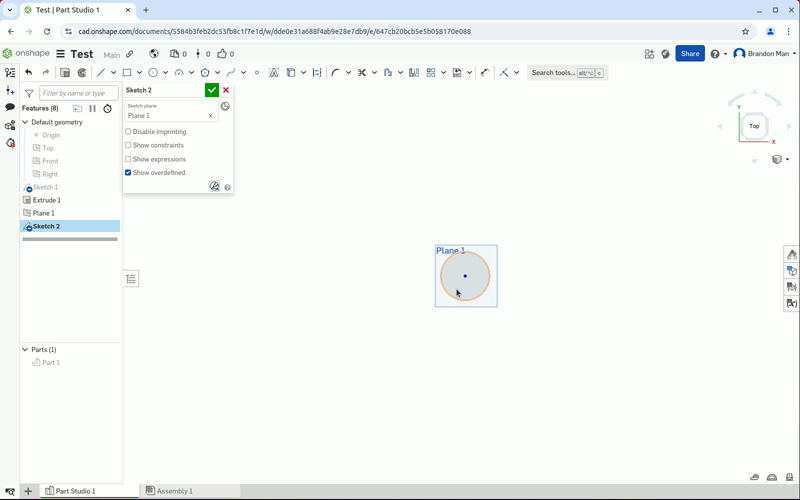
scroll(6)
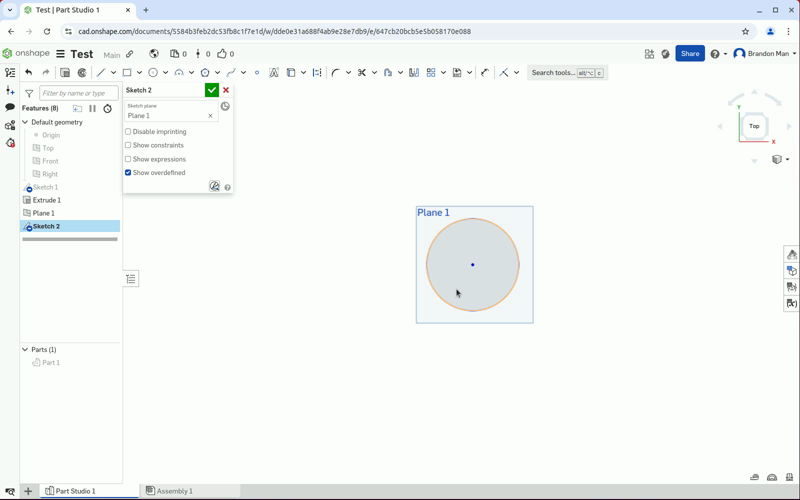
scroll(6)
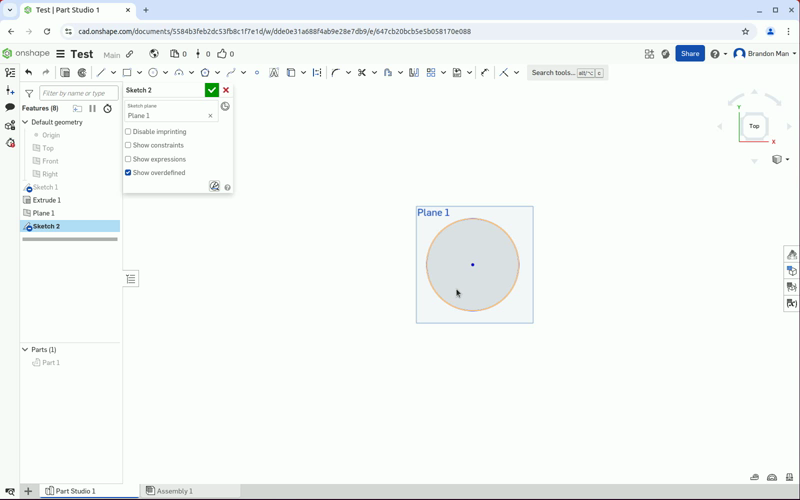
scroll(6)
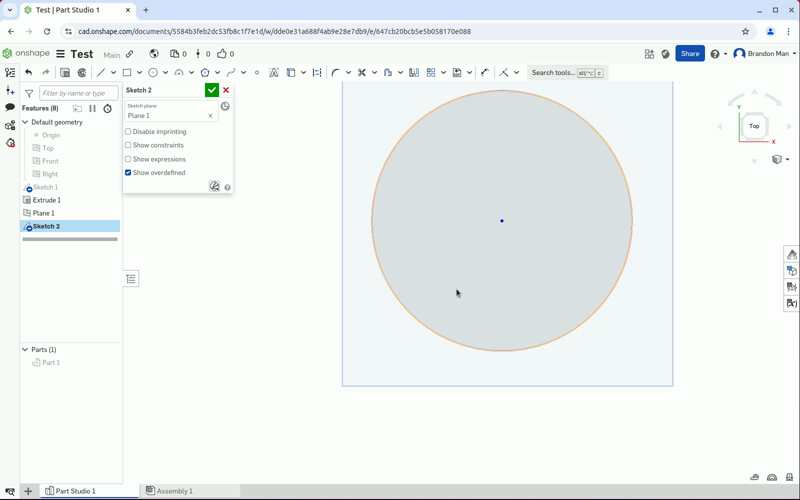
click(456, 288)
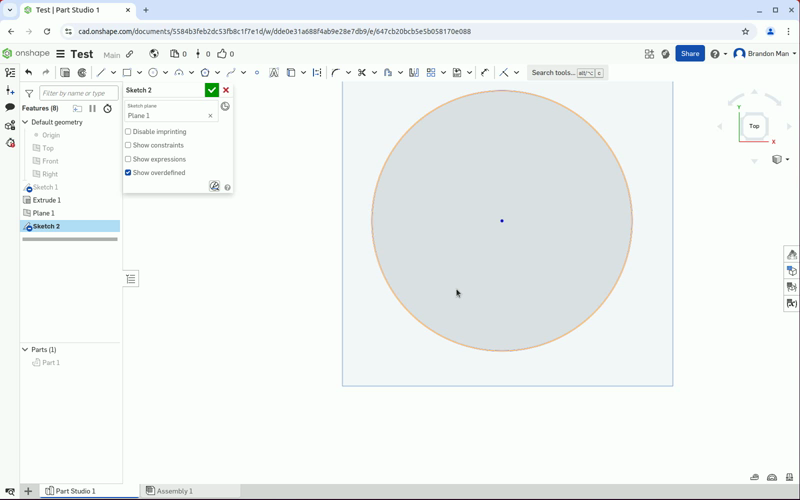
scroll(-6)
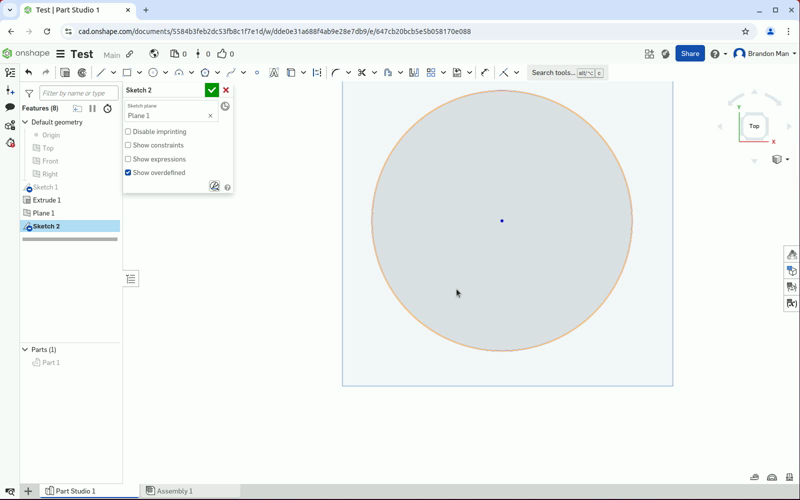
scroll(-6)
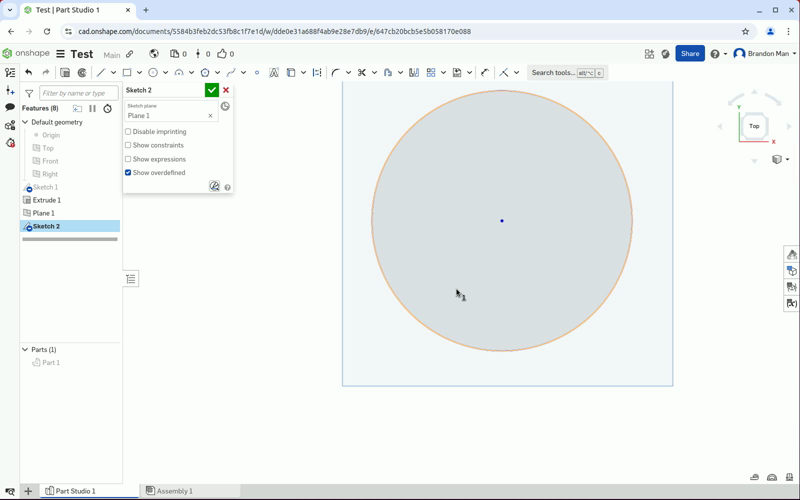
scroll(-6)
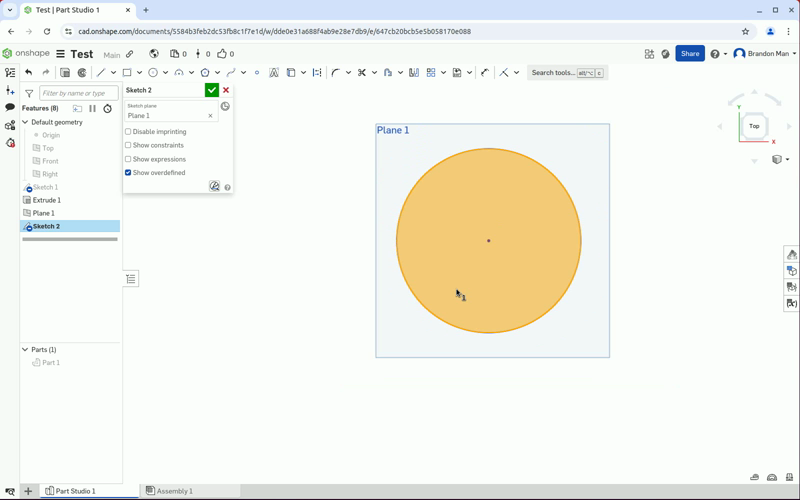
scroll(-6)
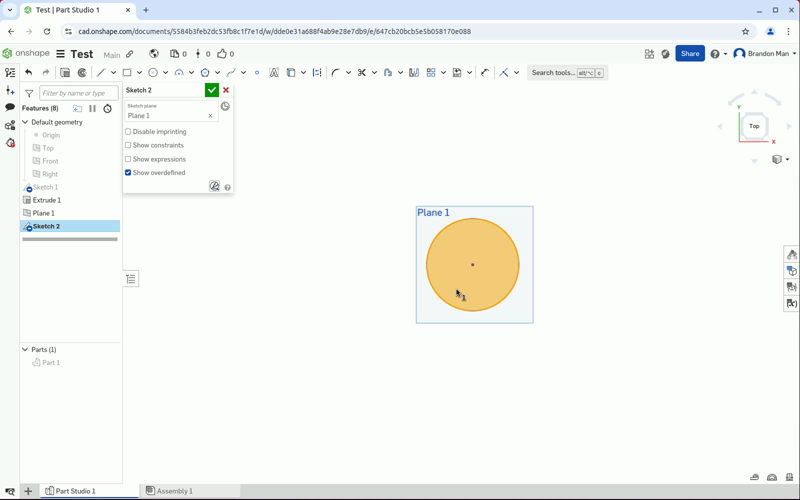
scroll(-6)
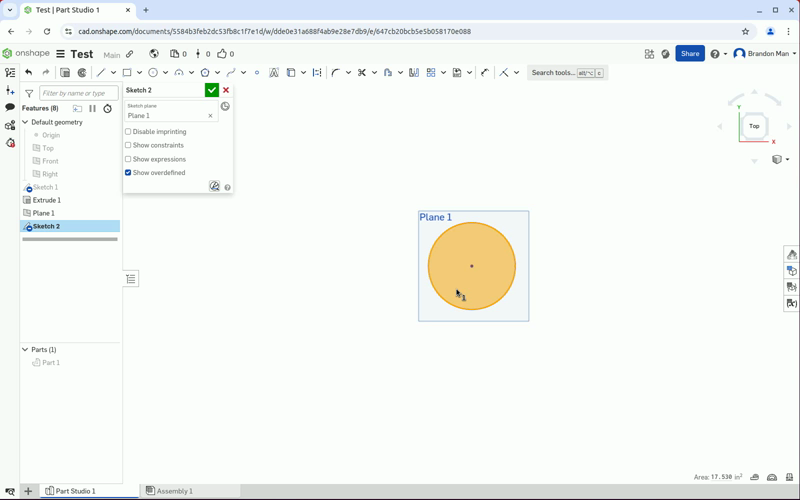
scroll(-6)
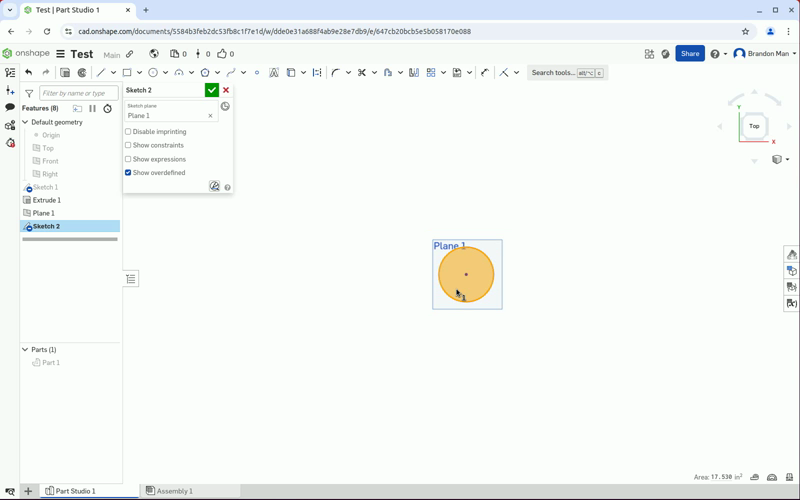
scroll(-6)
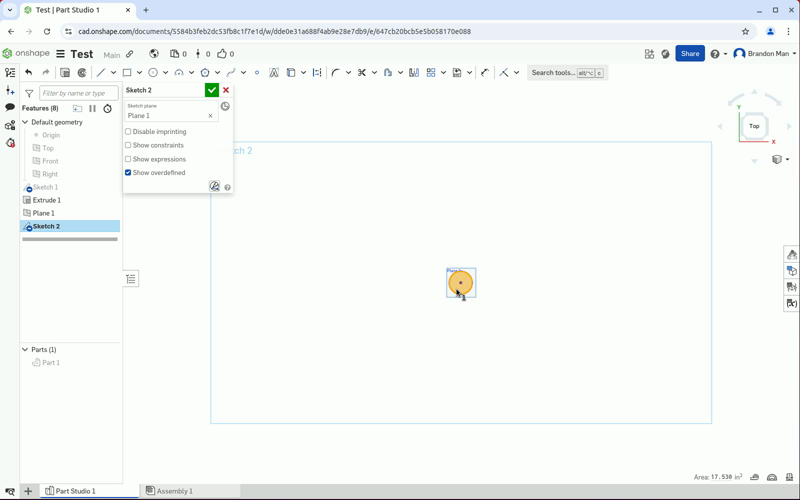
mouse_move(73, 352)
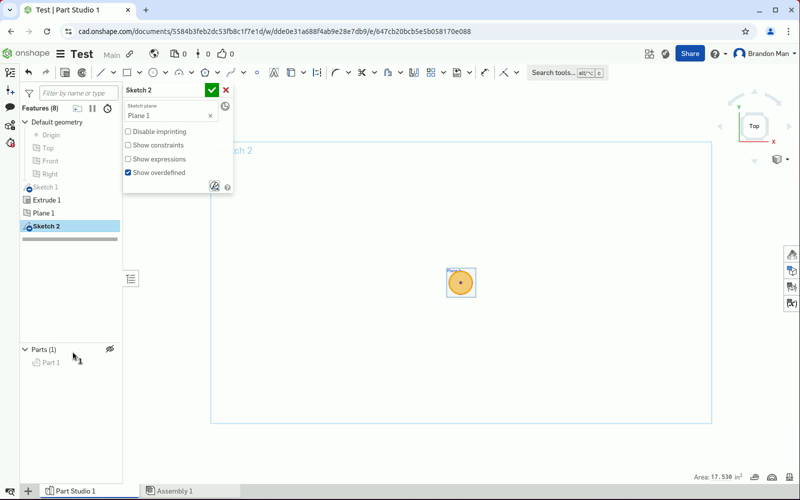
key(shift+y)
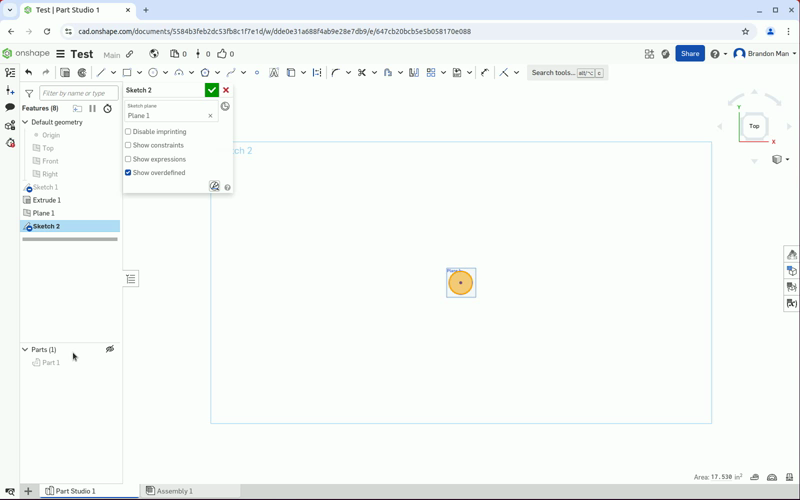
key(shift+e)
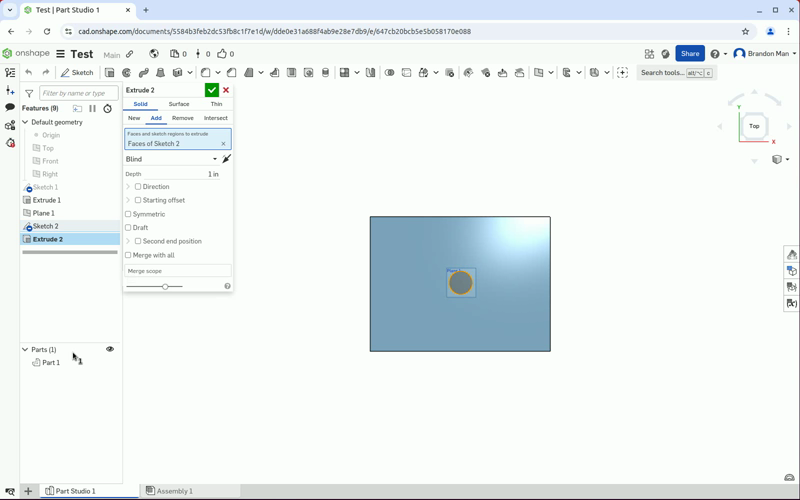
mouse_move(143, 106)
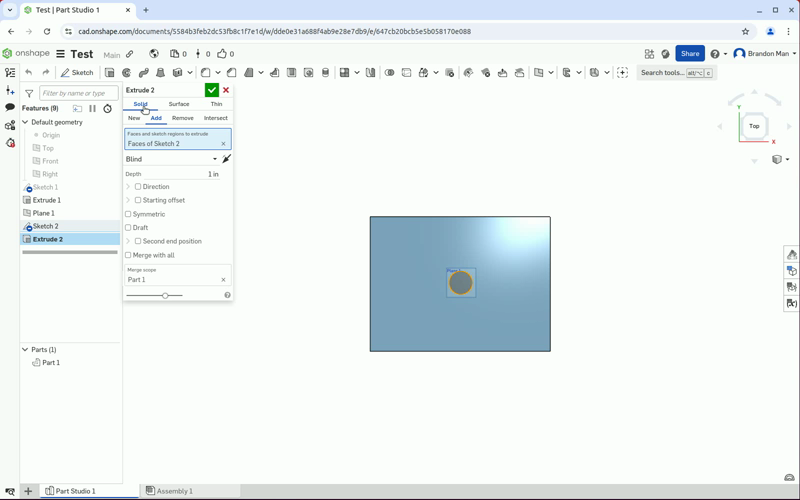
click(143, 106)
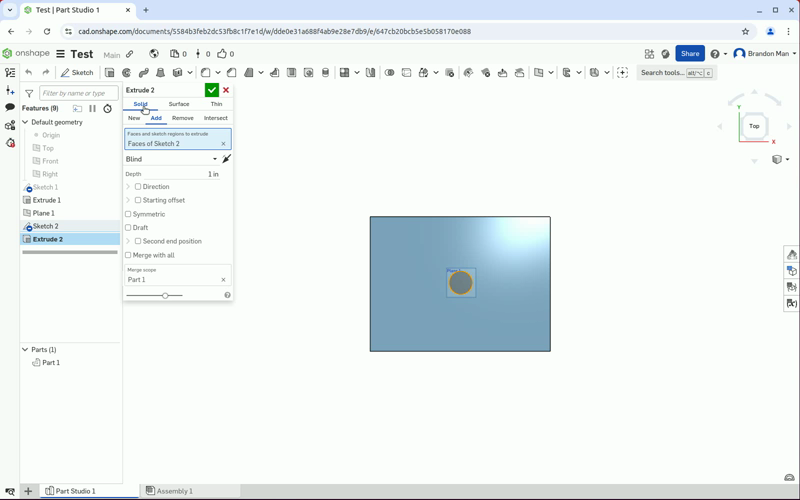
mouse_move(186, 120)
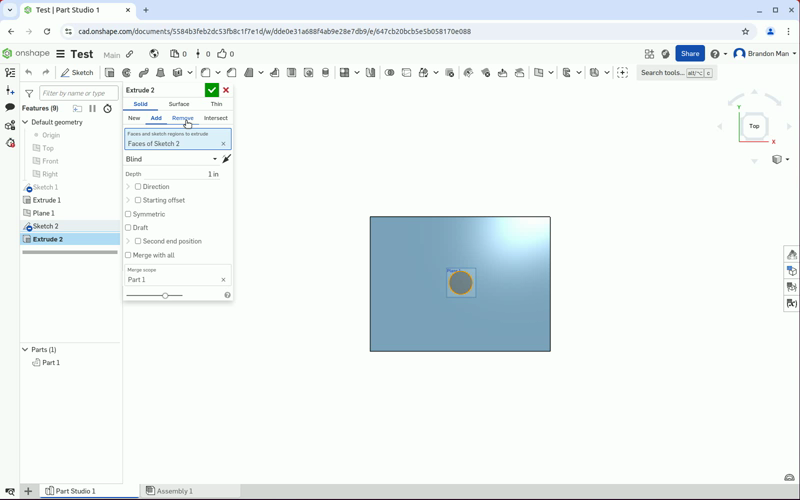
click(186, 120)
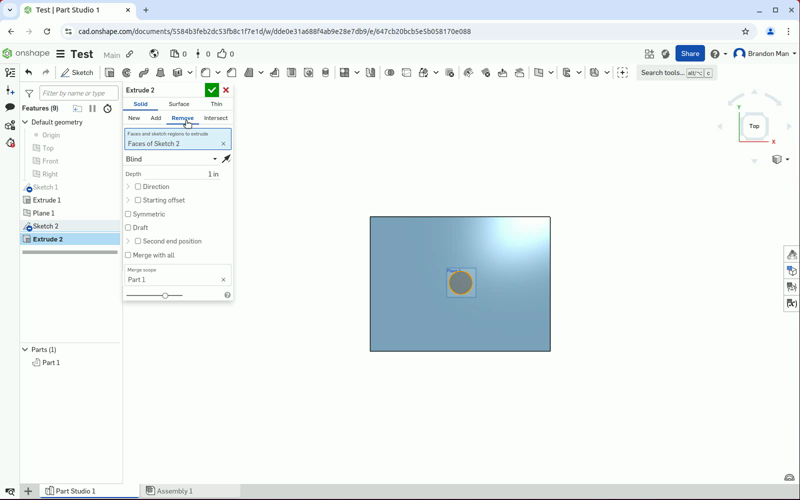
key(tab, 4)
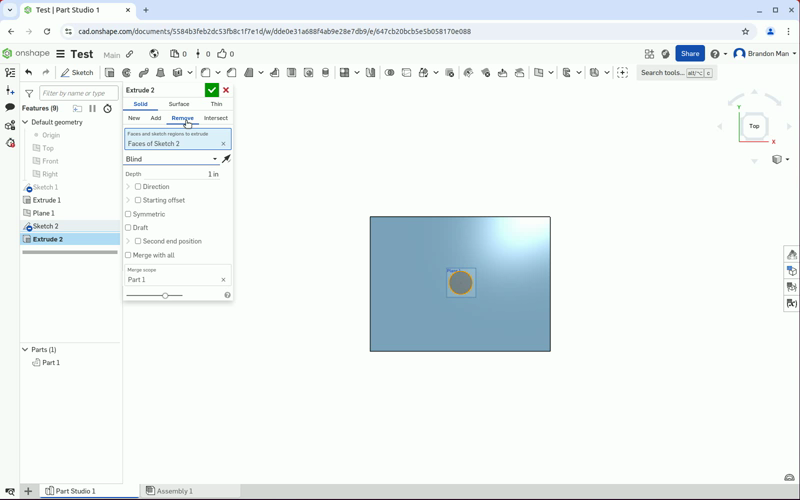
text(11.554)
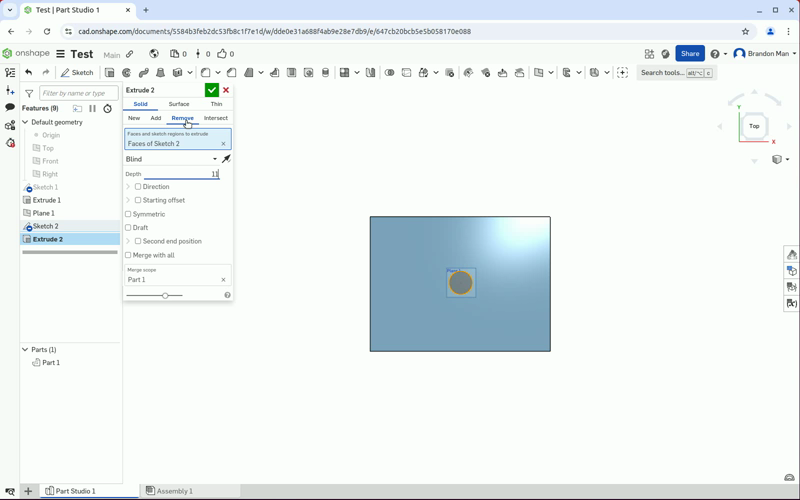
key(tab, 6)
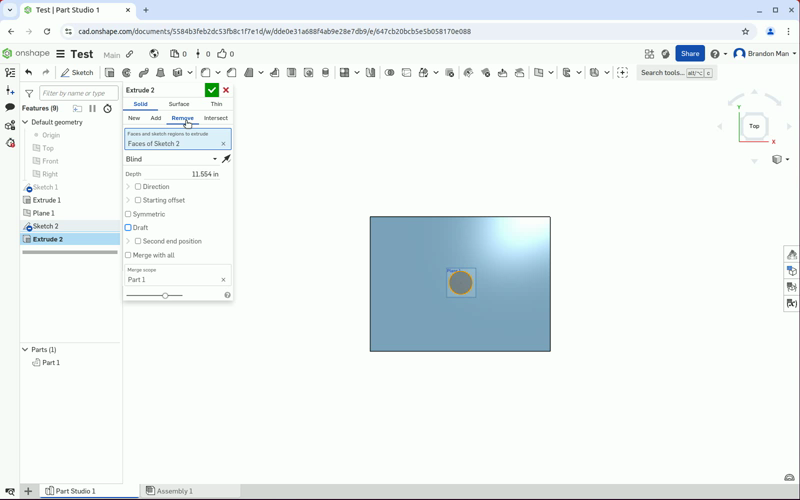
key(space)
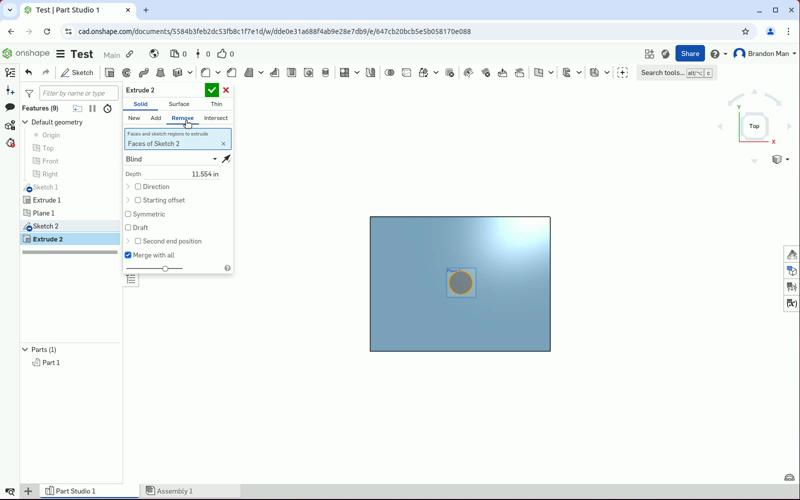
key(enter)
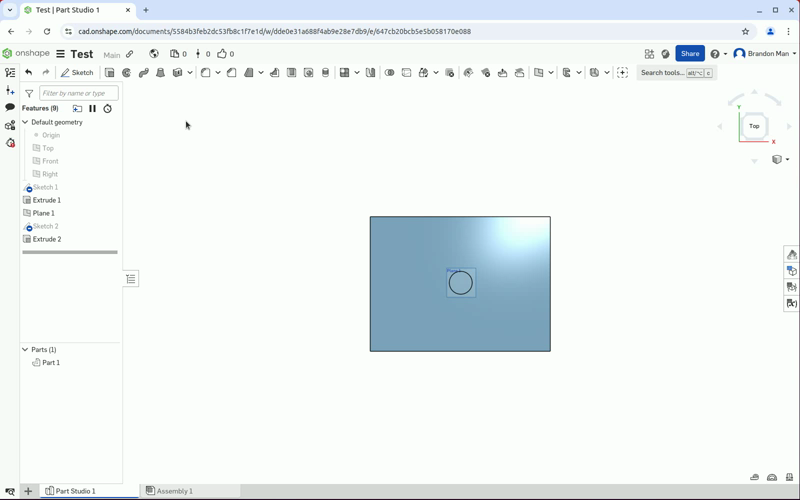
key(shift+h)
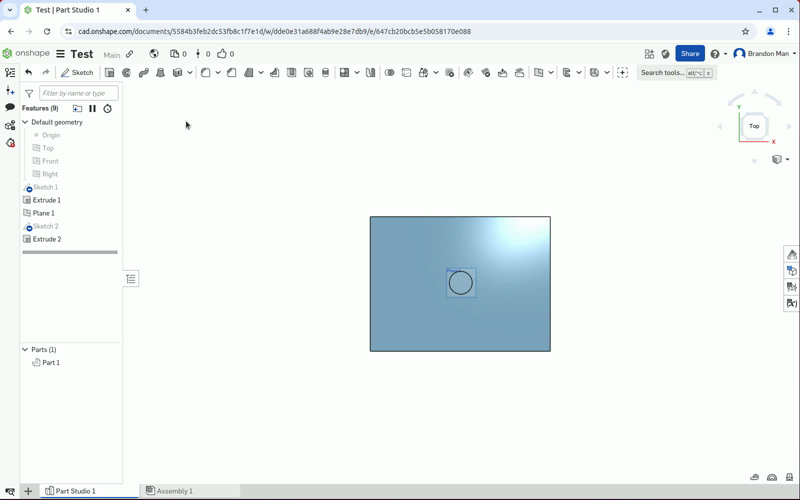
key(shift+h)
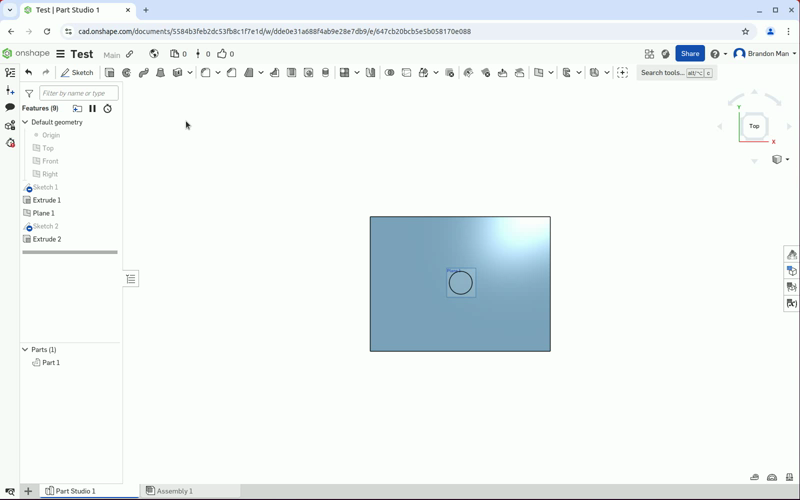
key(shift+7)
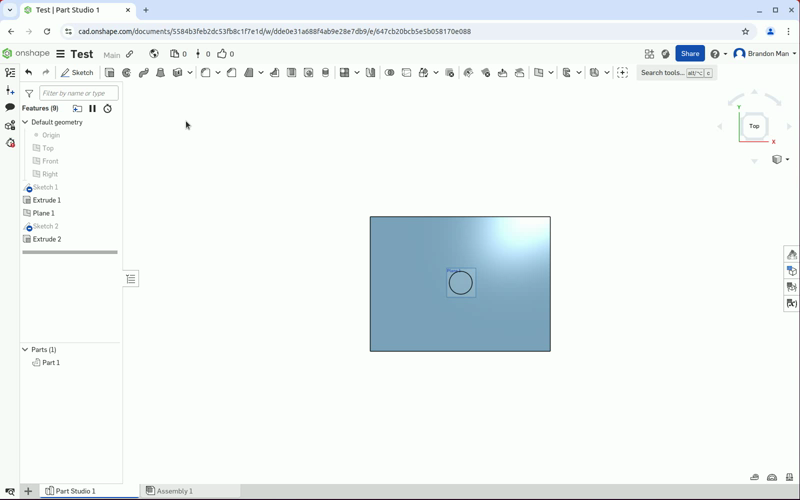
key(up, 3)
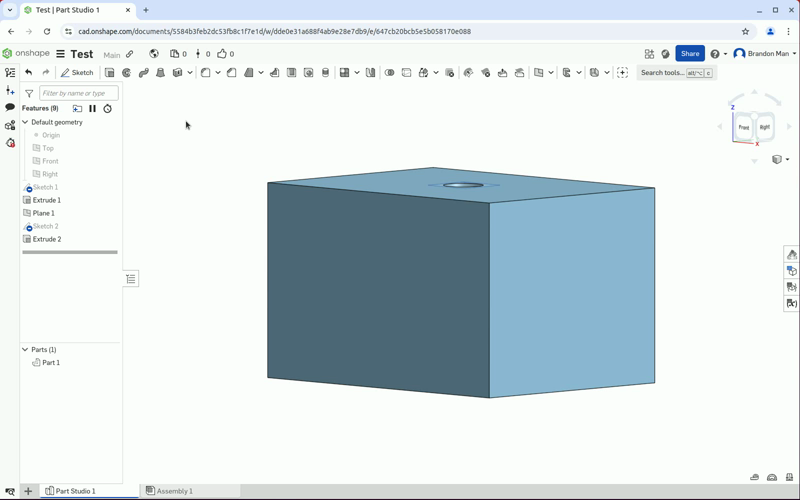
key(left, 3)
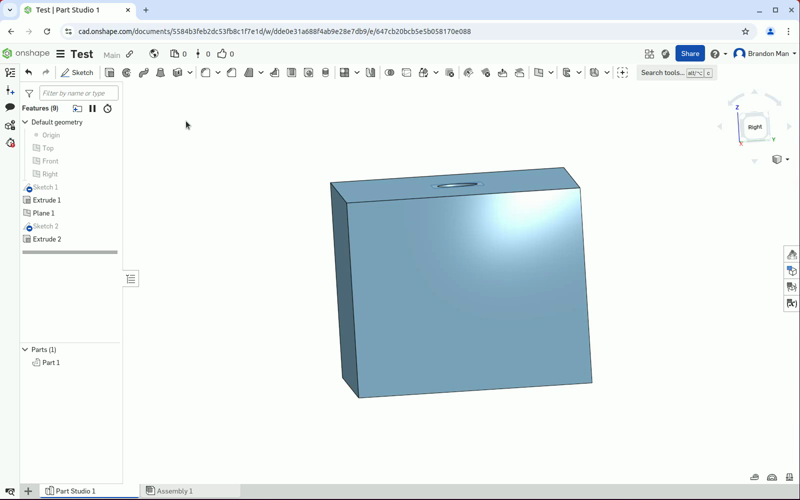
key(right, 3)
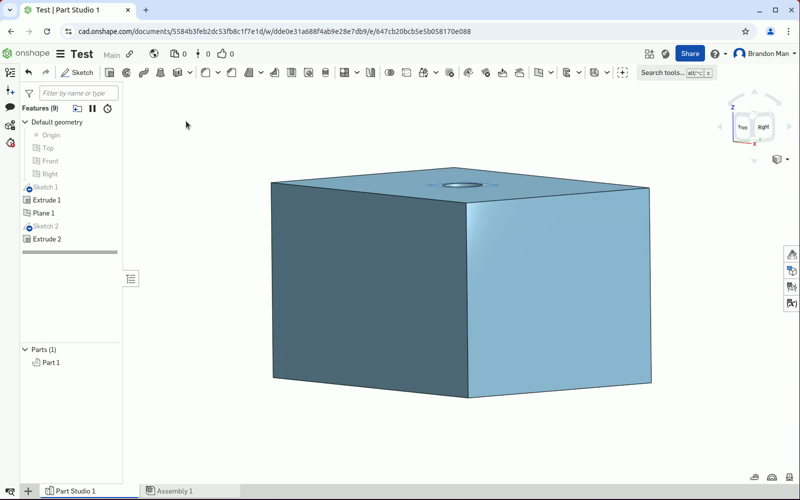
key(down, 3)
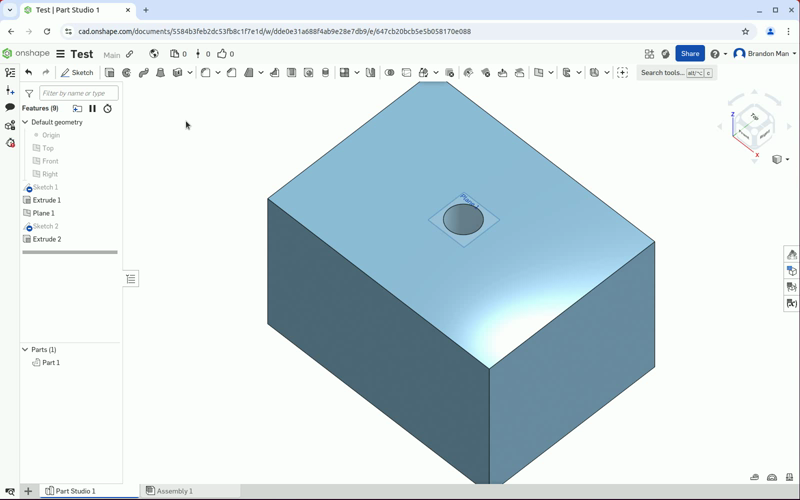
mouse_move(73, 189)
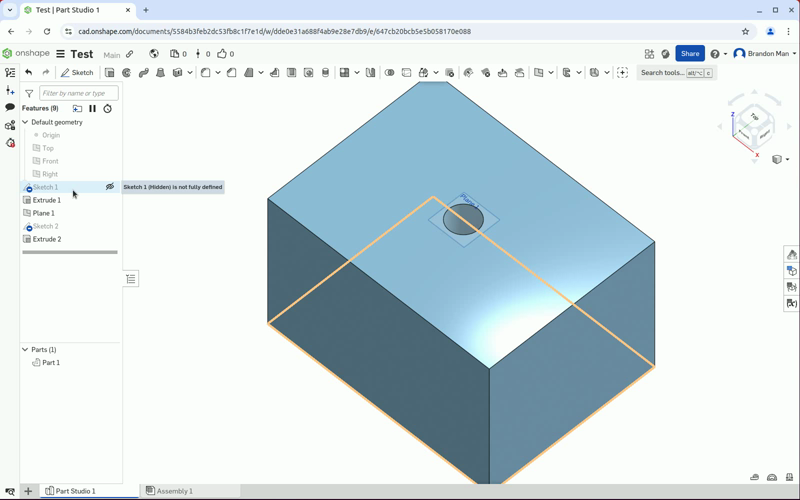
click(73, 189)